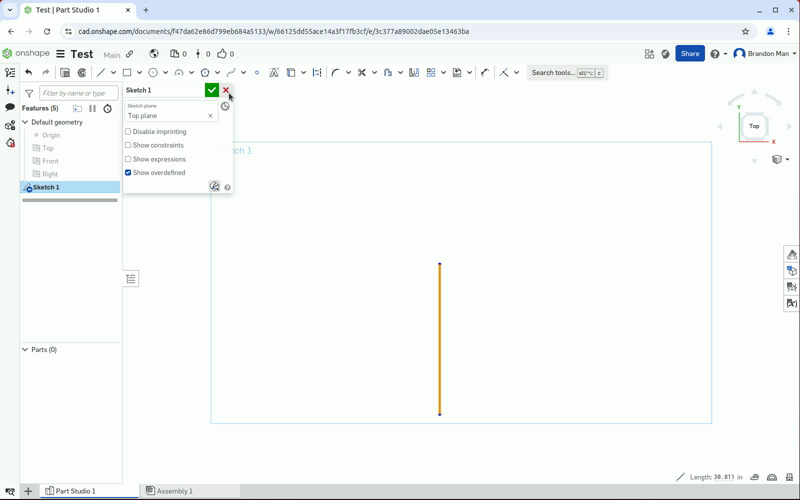
key(shift+h)
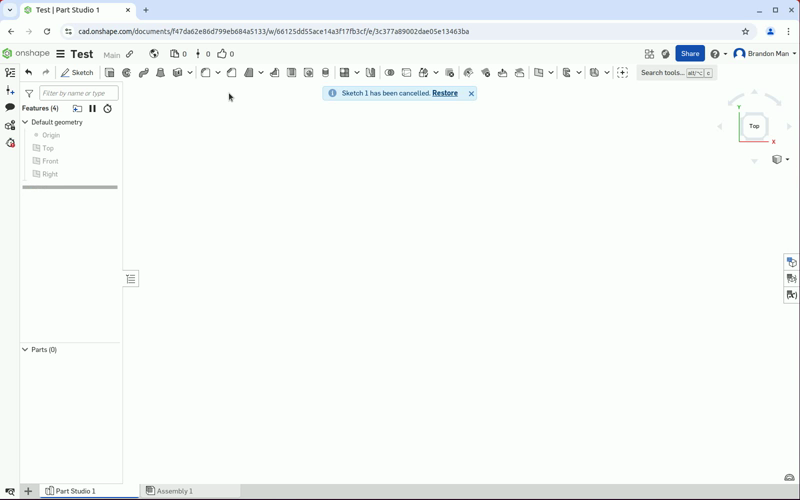
mouse_move(73, 352)
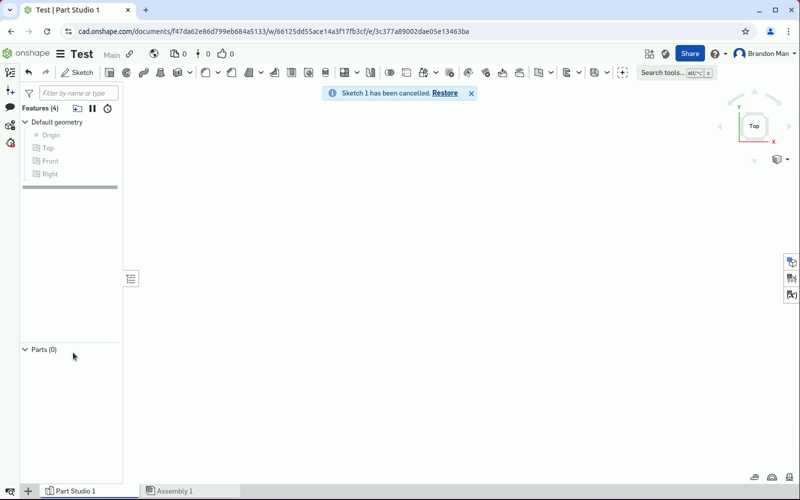
key(y)
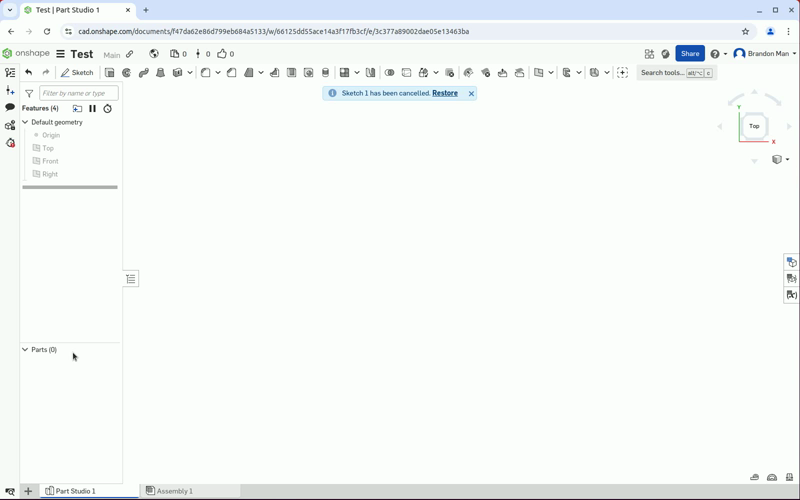
key(shift+p)
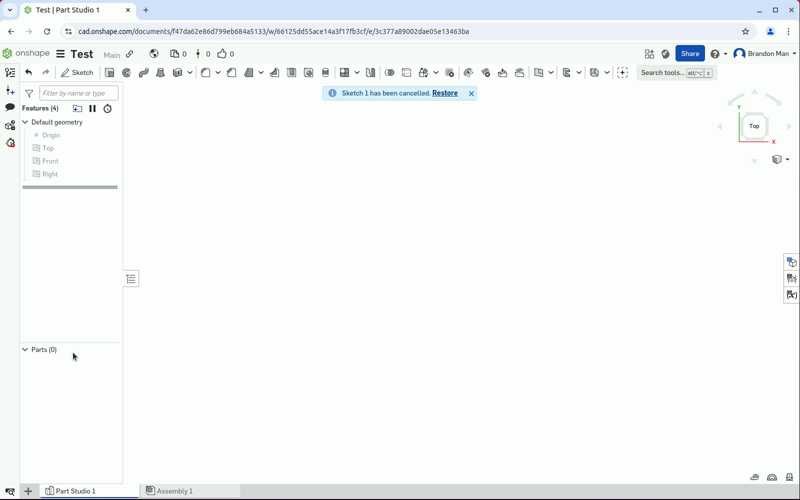
key(space)
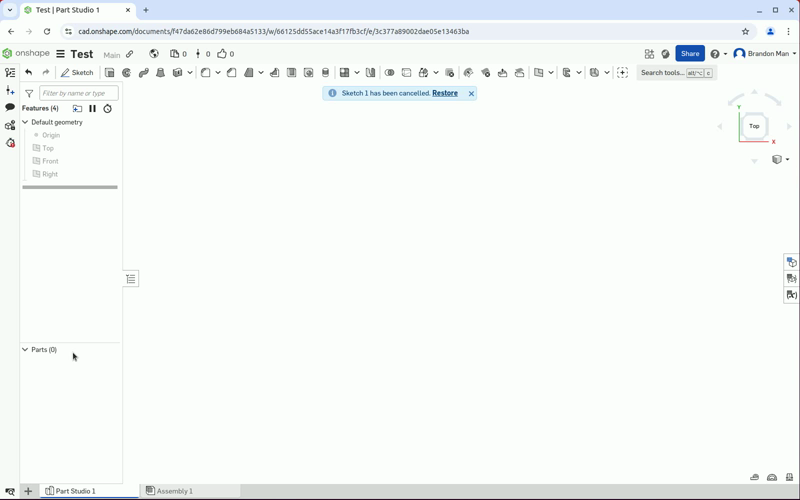
key_down(shift)
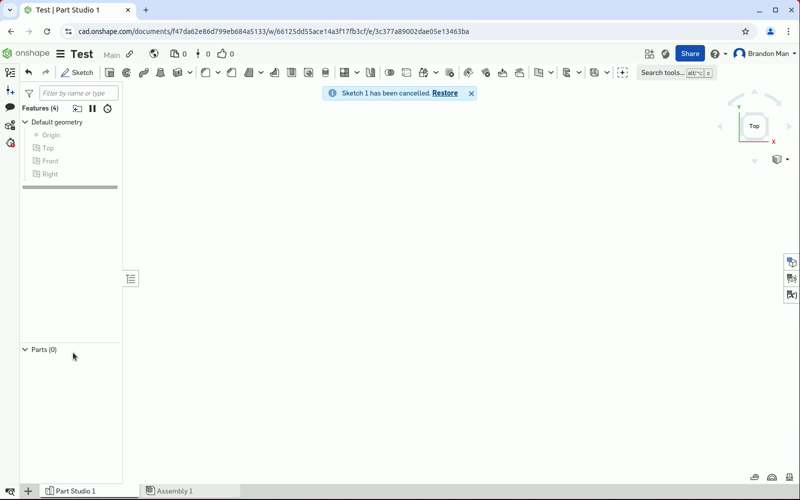
key(up)
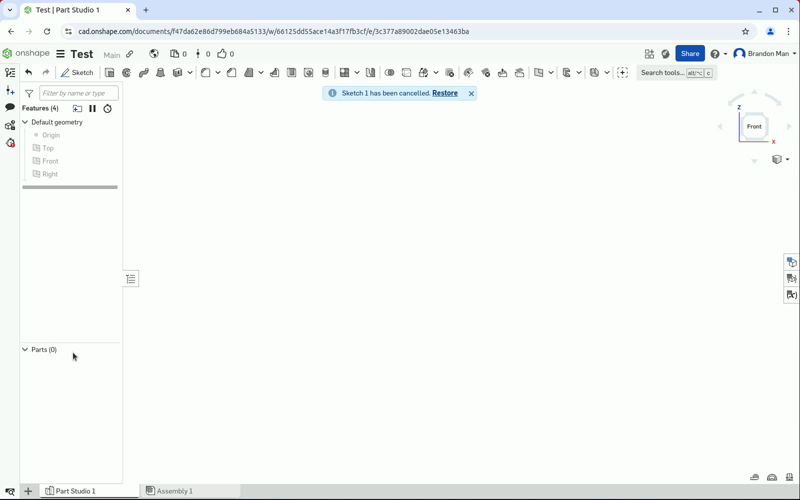
key_up(shift)
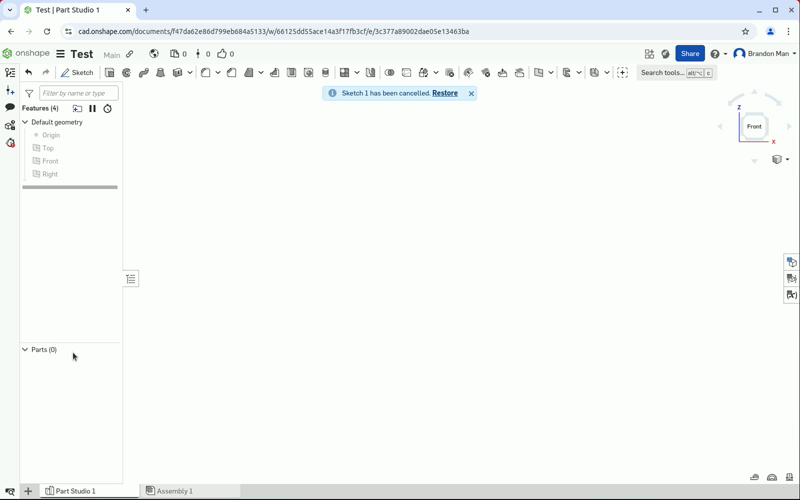
mouse_move(73, 352)
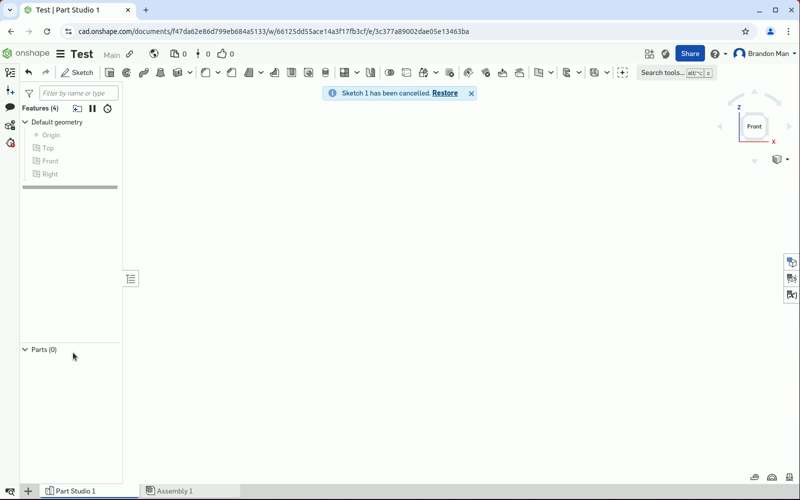
key(shift+y)
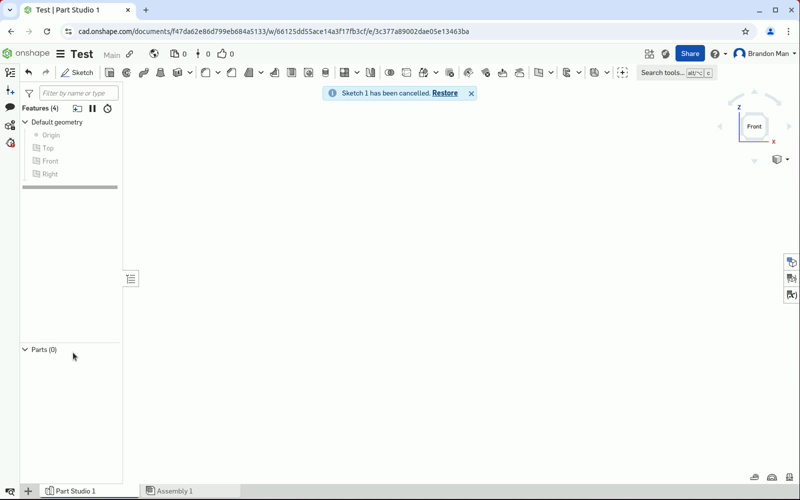
key(shift+s)
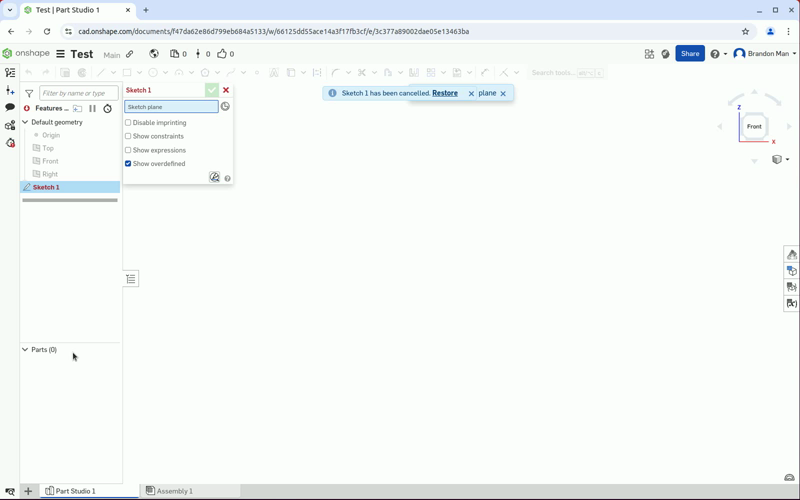
mouse_move(73, 163)
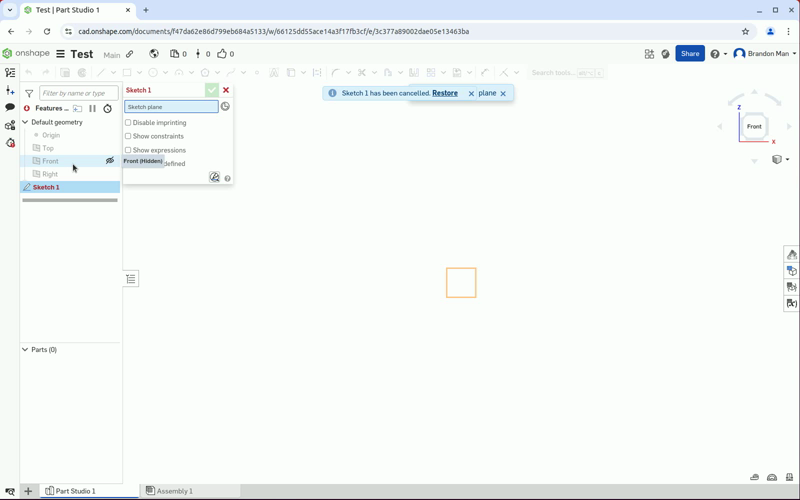
click(73, 163)
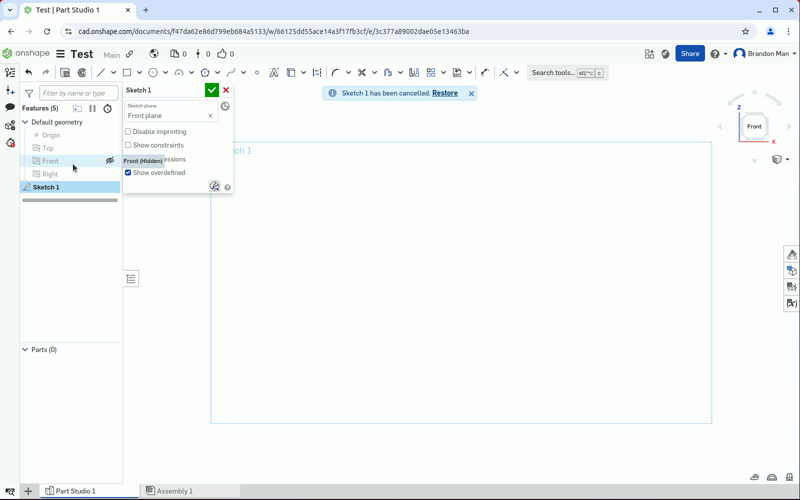
mouse_move(73, 352)
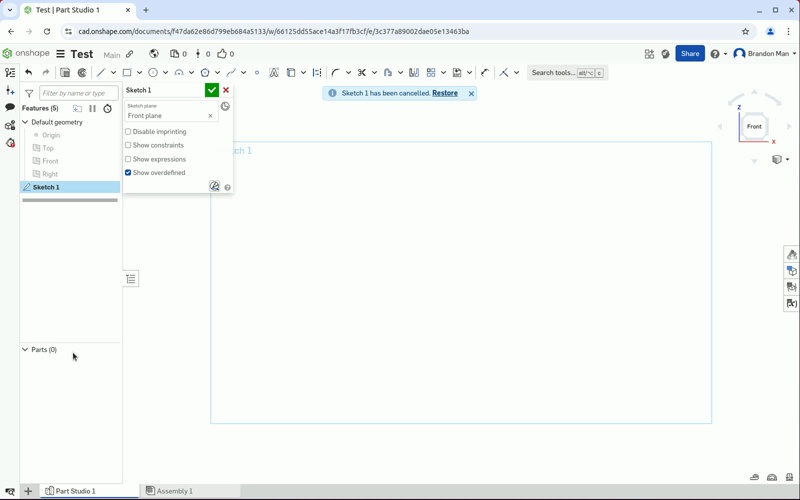
key(y)
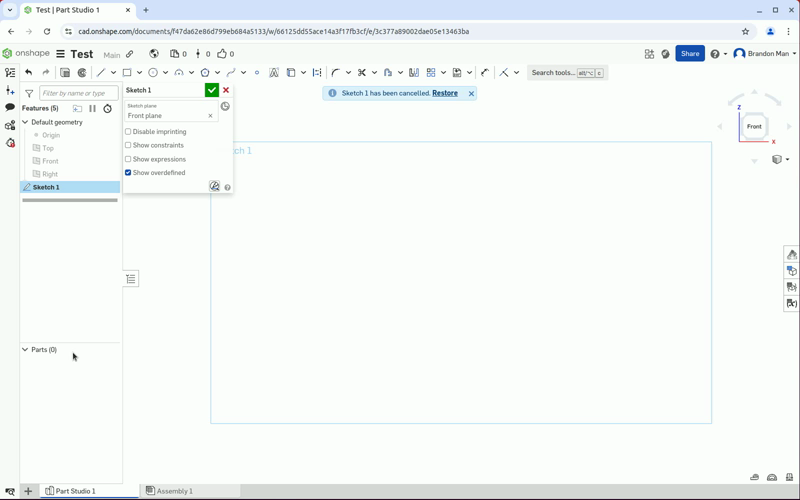
key(l)
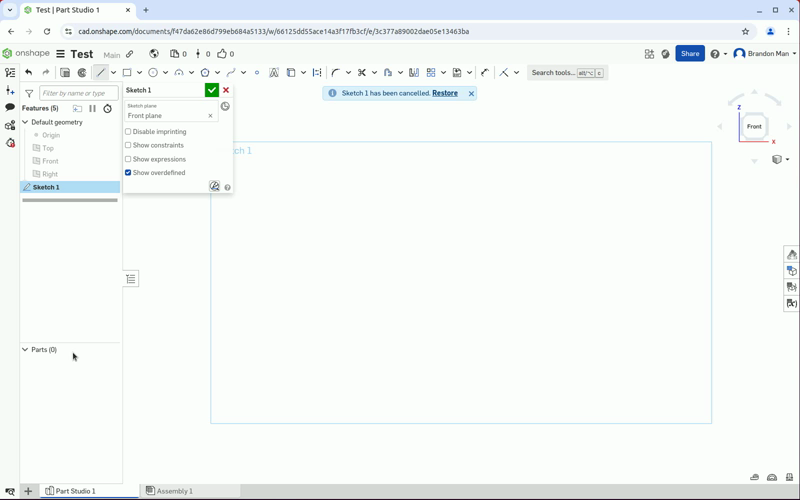
key_down(shift)
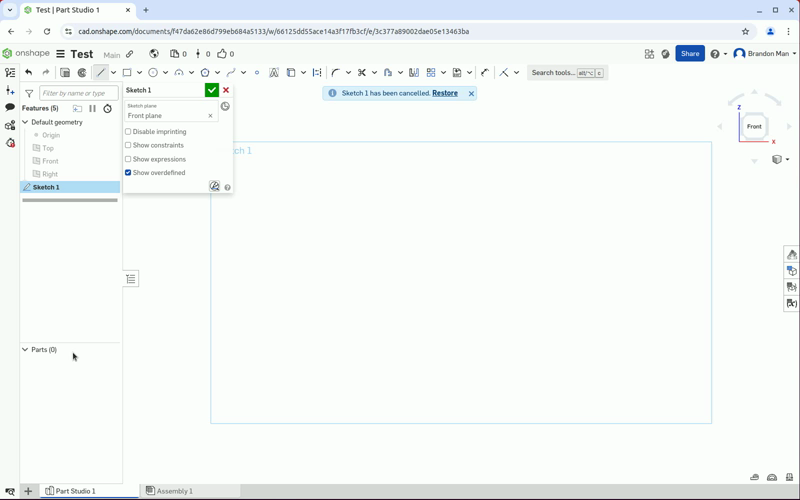
mouse_move(404, 339)
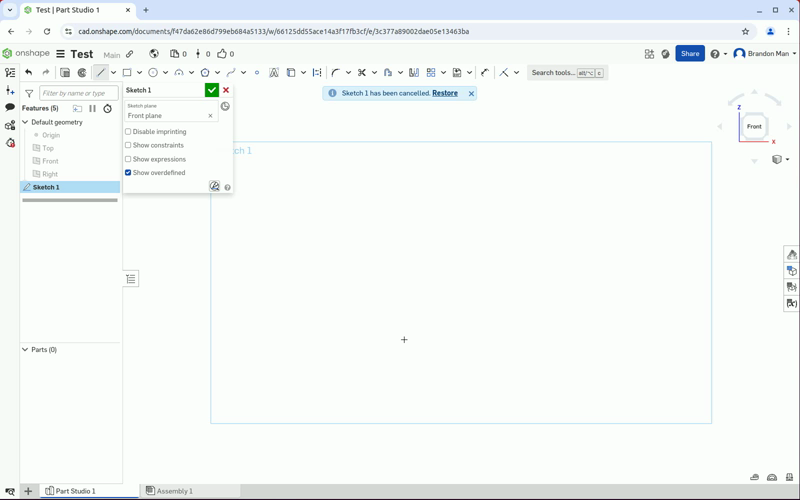
click(404, 339)
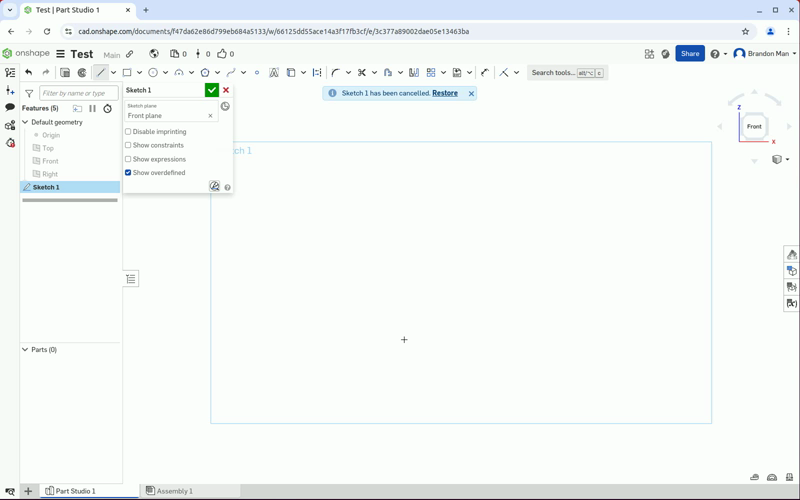
key_up(shift)
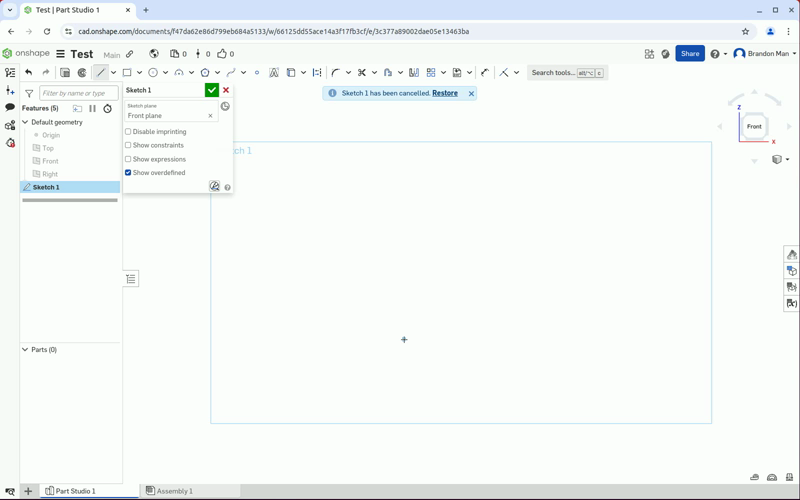
key_down(shift)
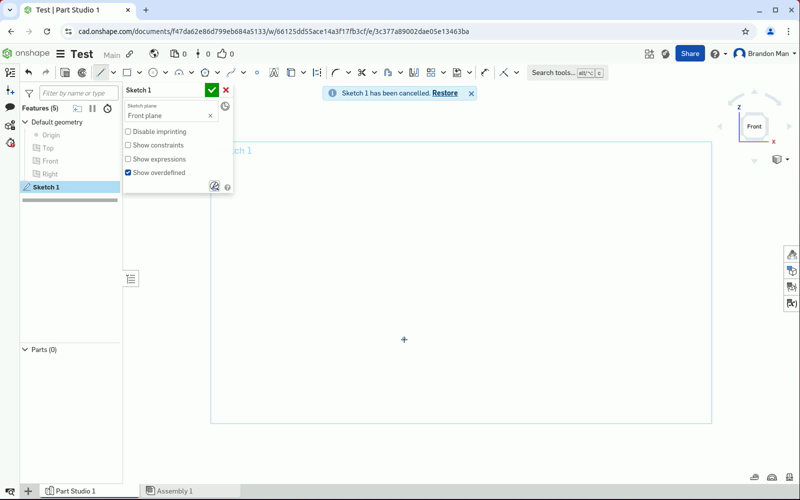
mouse_move(516, 339)
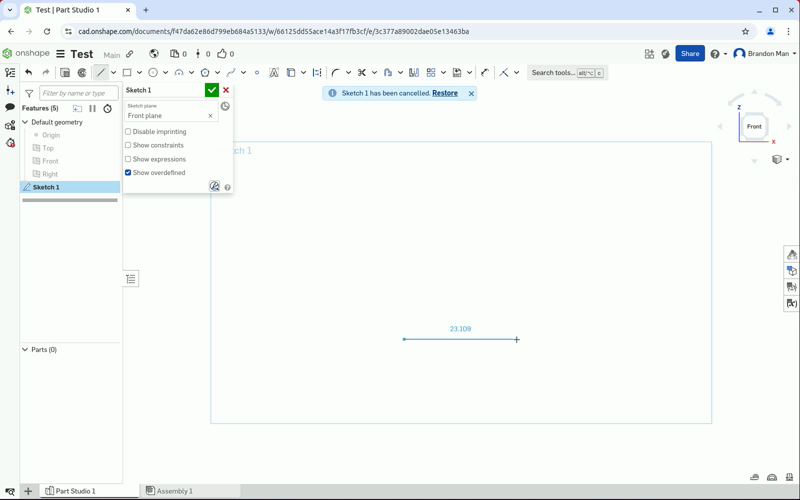
click(516, 339)
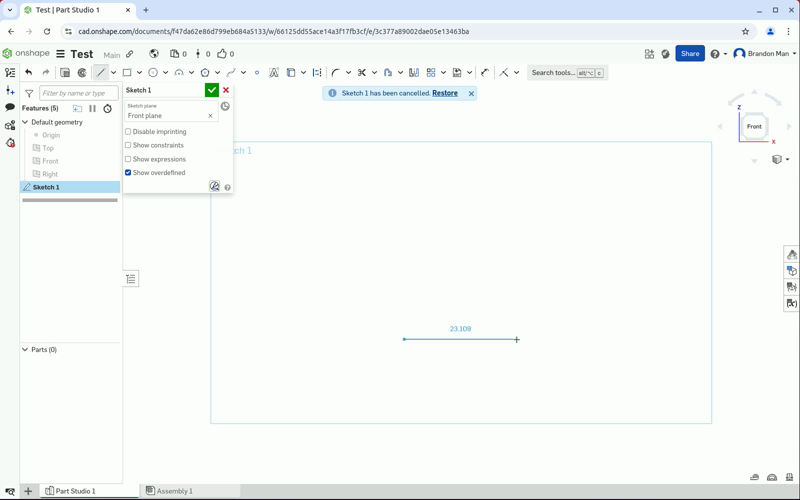
key_up(shift)
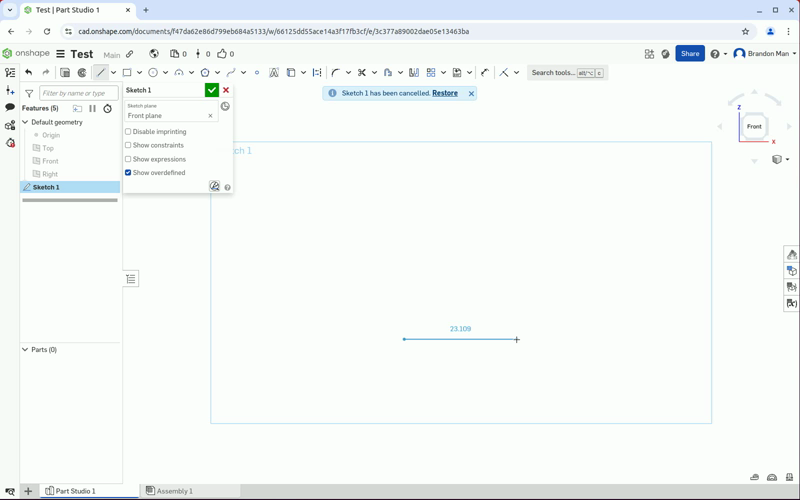
key_down(shift)
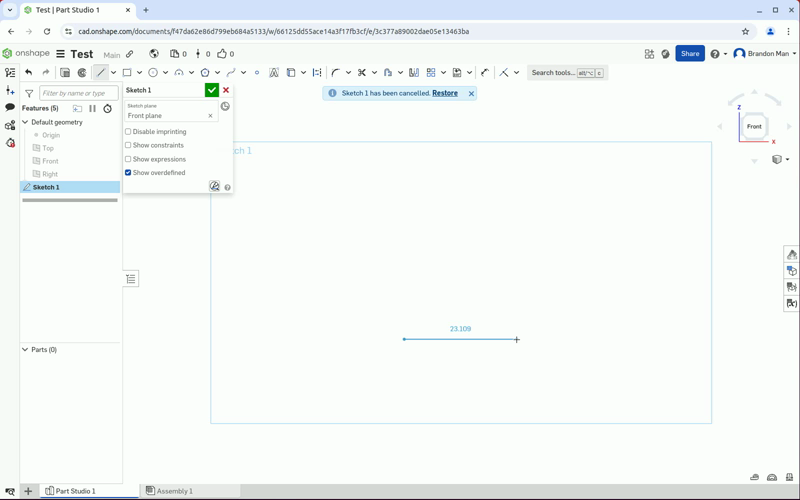
mouse_move(516, 226)
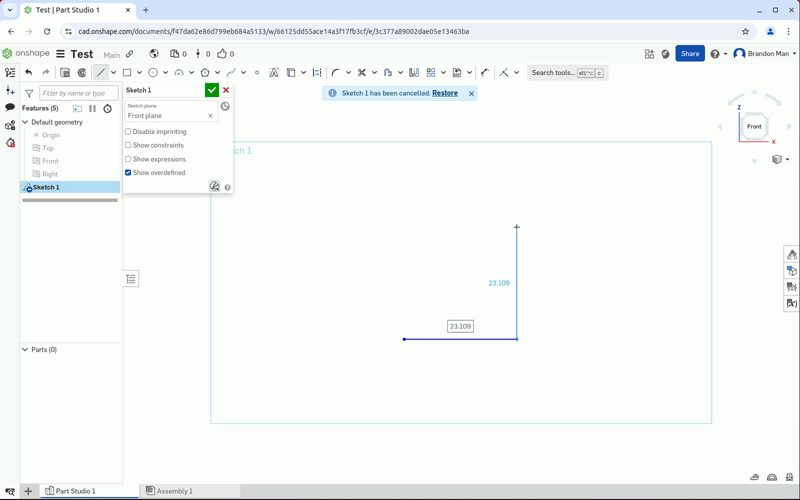
click(516, 226)
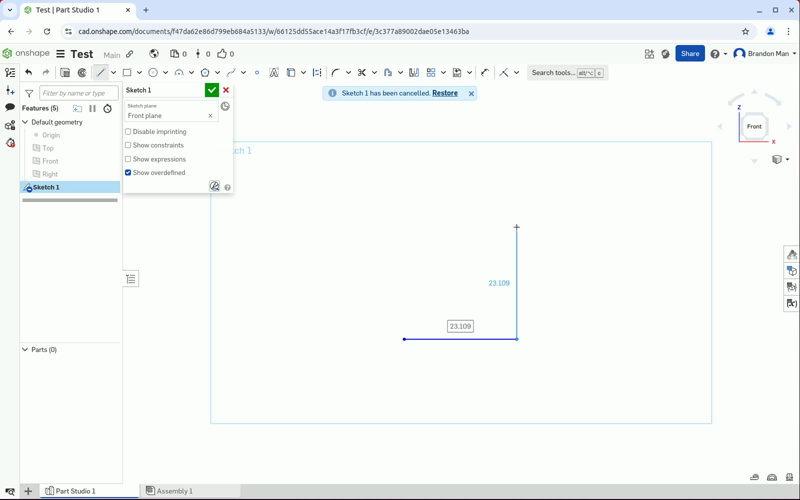
key_up(shift)
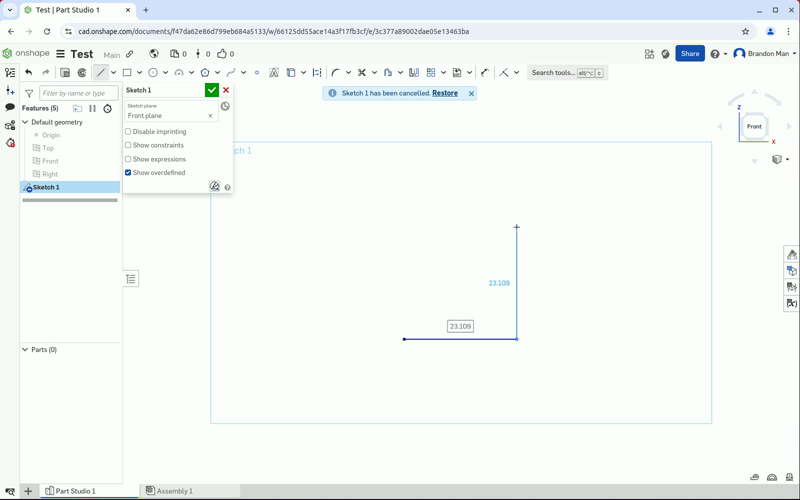
key_down(shift)
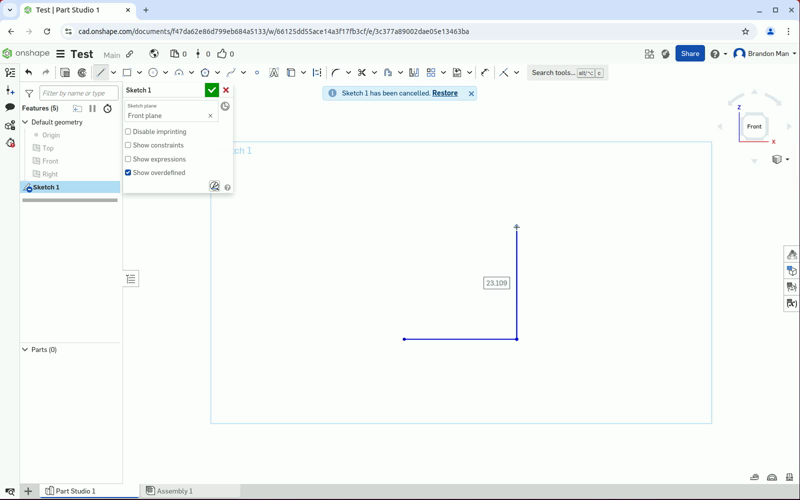
mouse_move(404, 226)
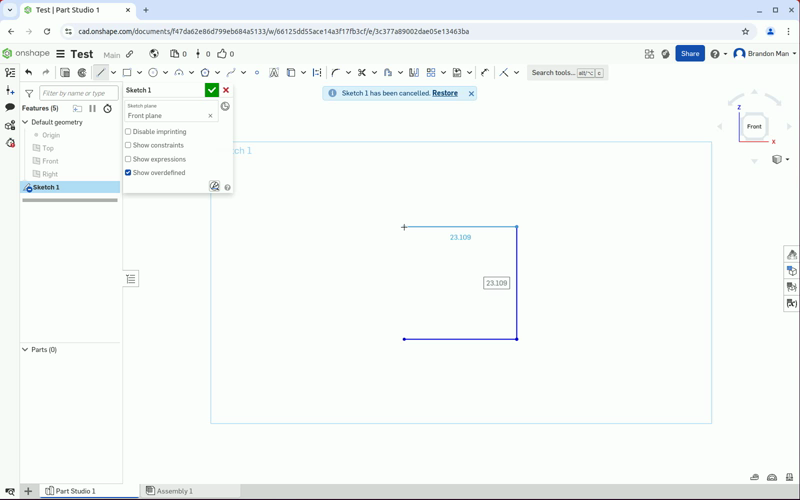
click(404, 226)
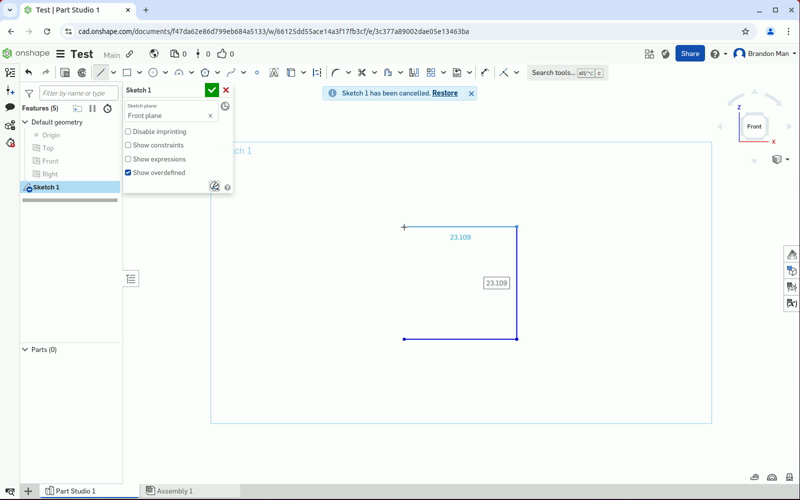
key_up(shift)
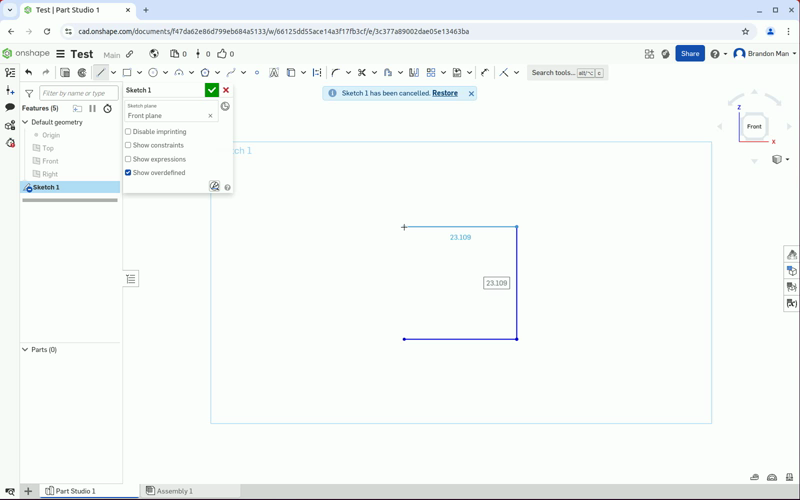
key_down(shift)
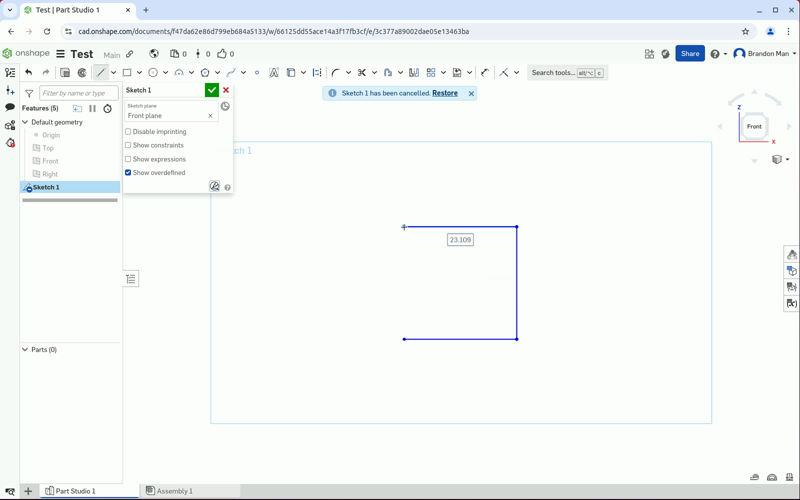
mouse_move(404, 339)
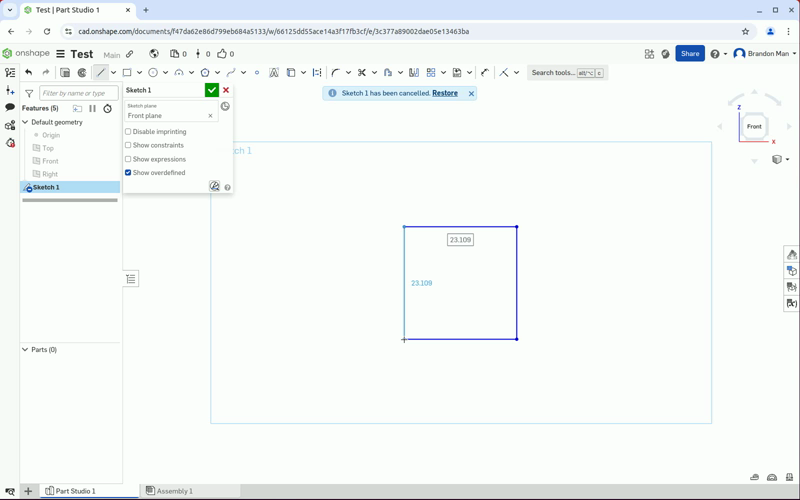
key_up(shift)
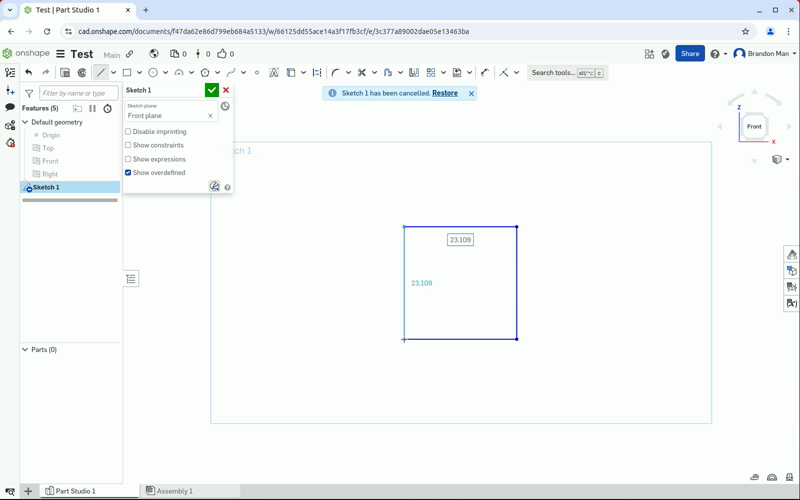
click(404, 339)
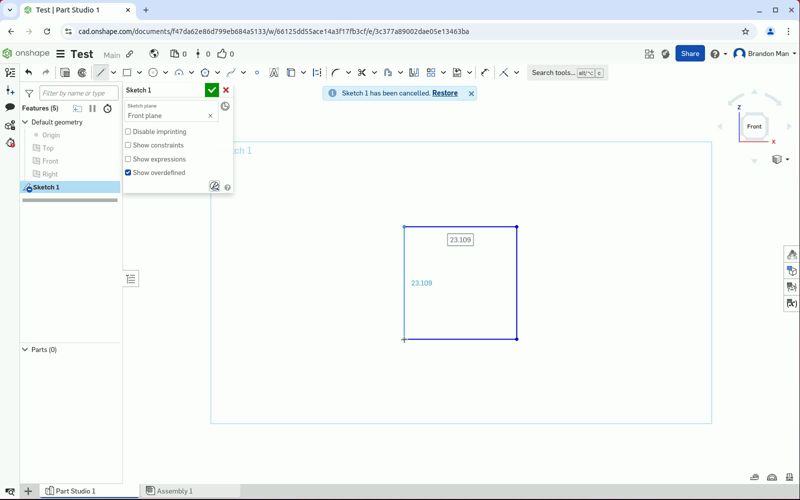
key(esc)
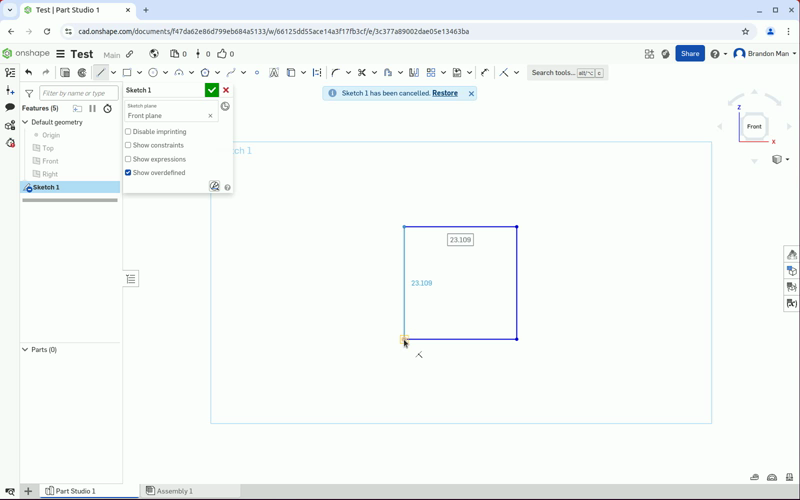
key(c)
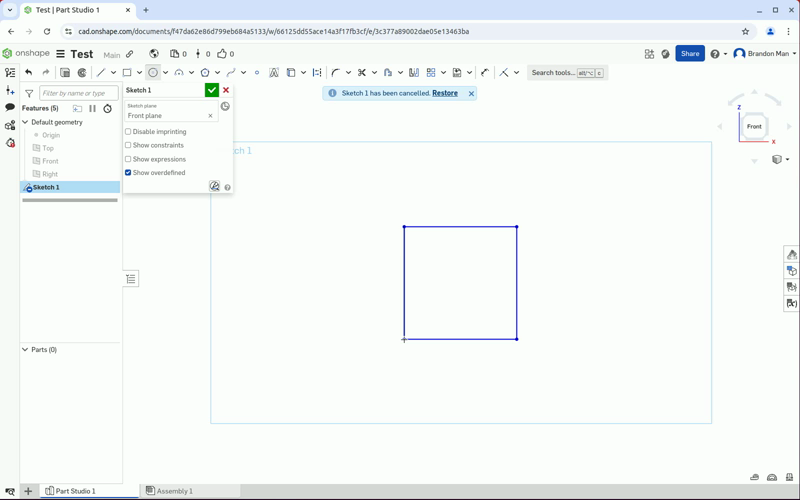
key_down(shift)
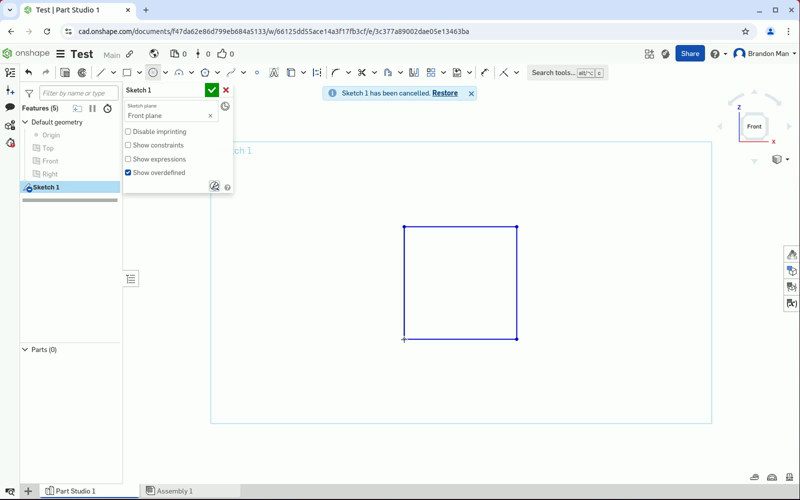
mouse_move(432, 310)
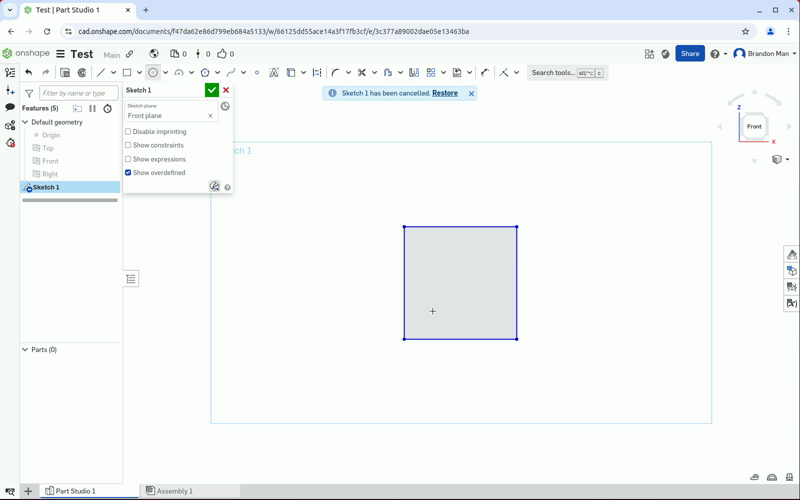
click(432, 310)
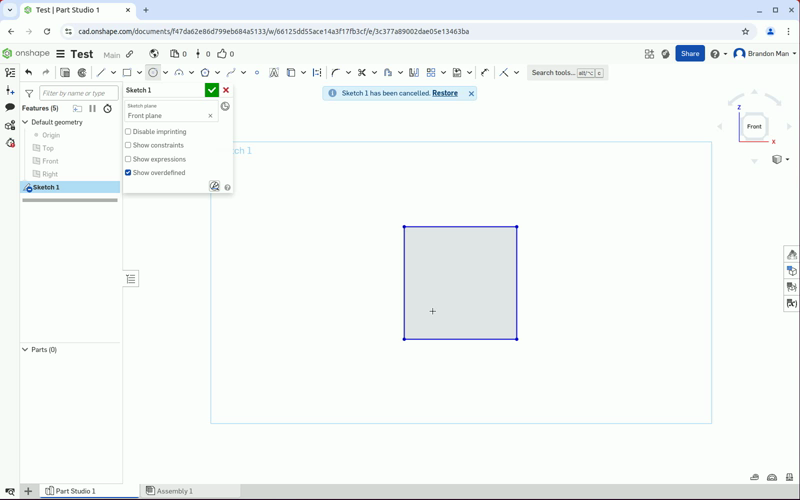
key_up(shift)
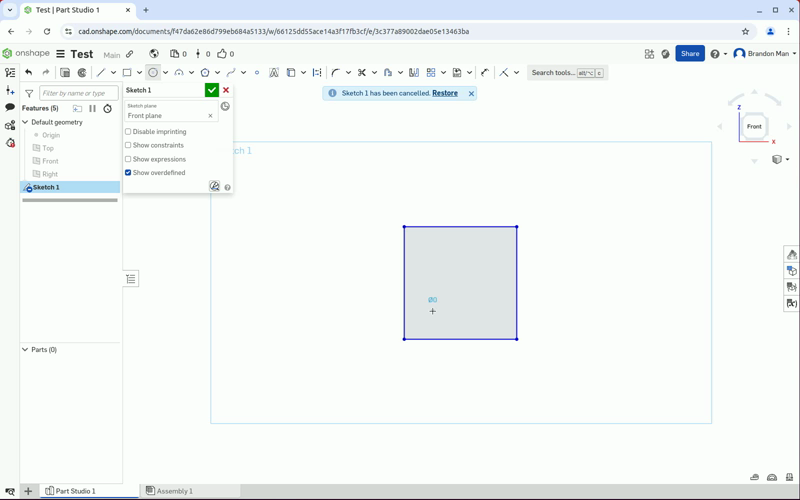
mouse_move(444, 310)
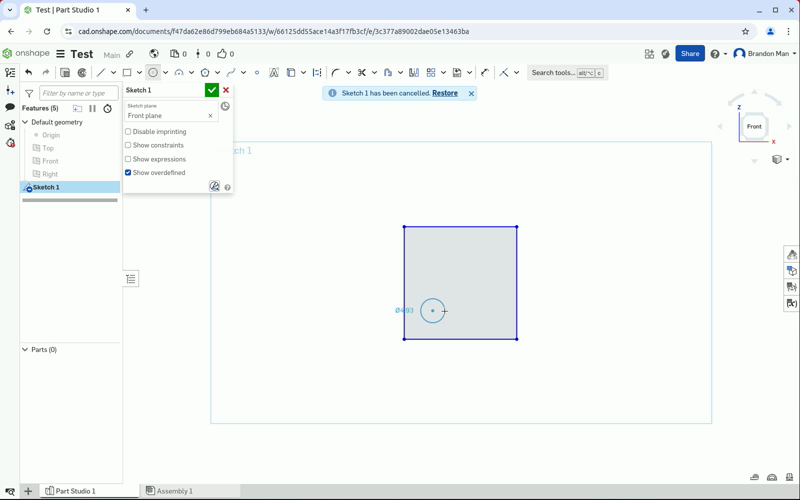
click(444, 310)
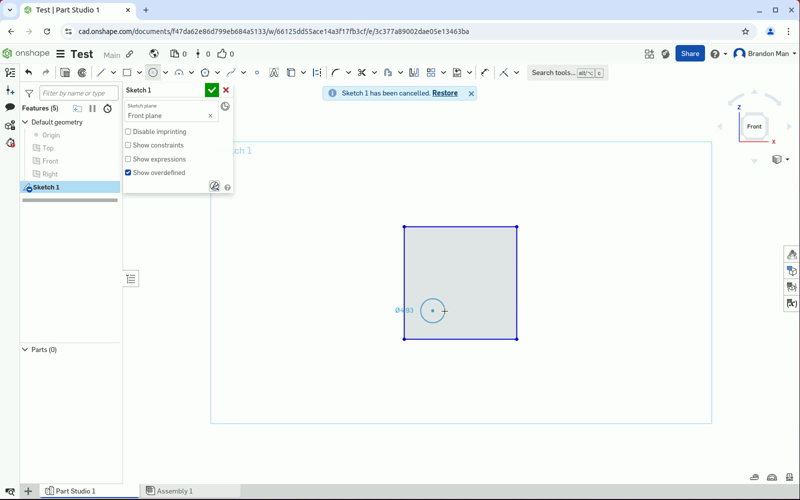
key(esc)
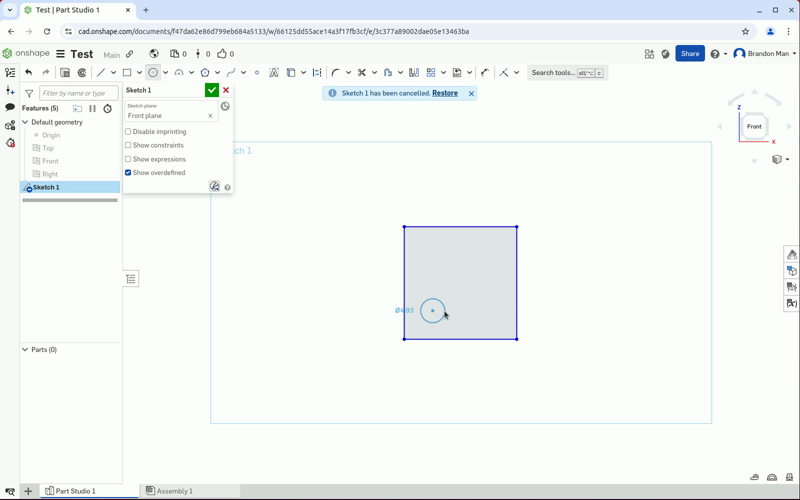
key(c)
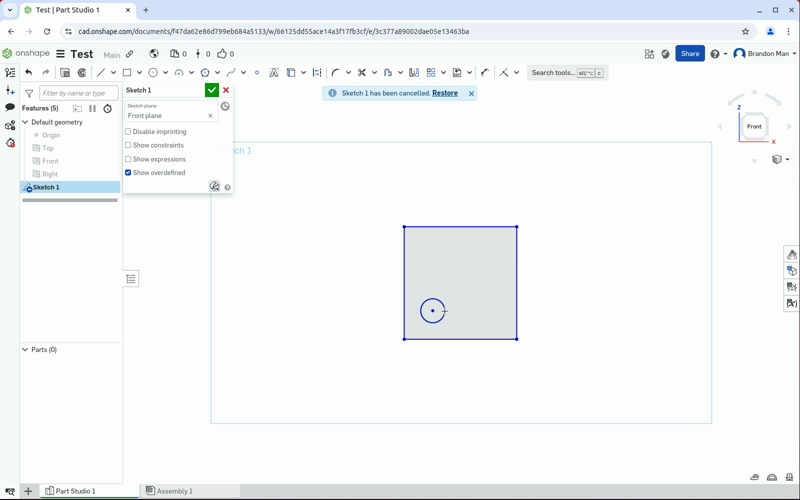
key_down(shift)
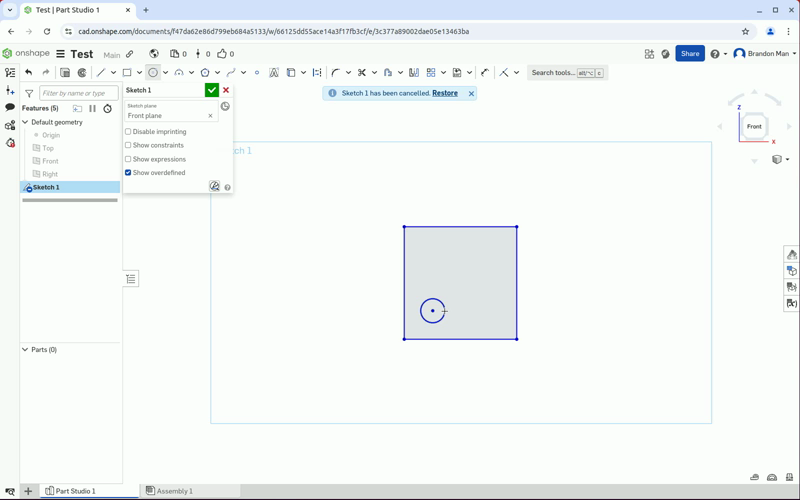
mouse_move(432, 255)
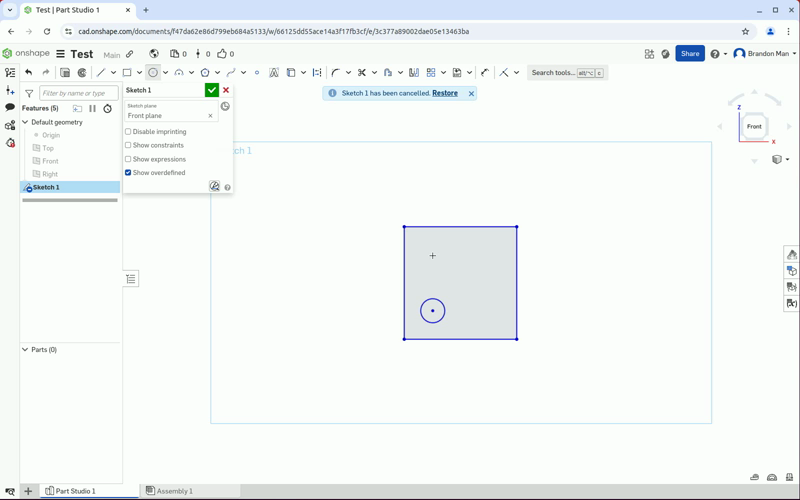
click(432, 255)
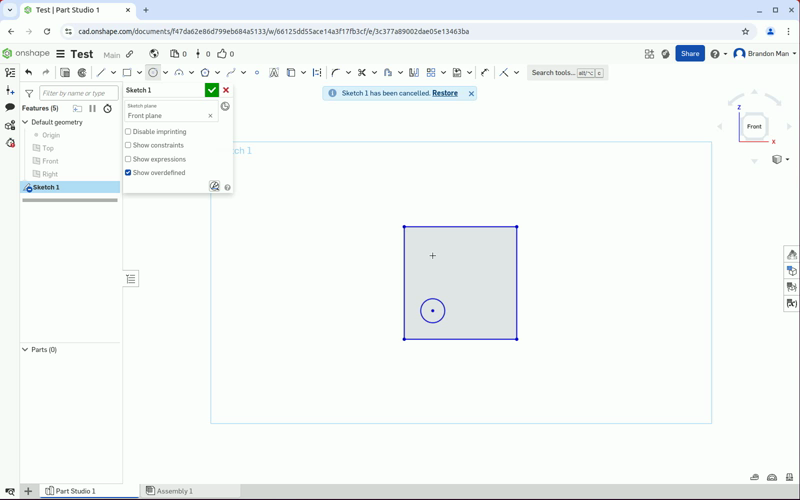
key_up(shift)
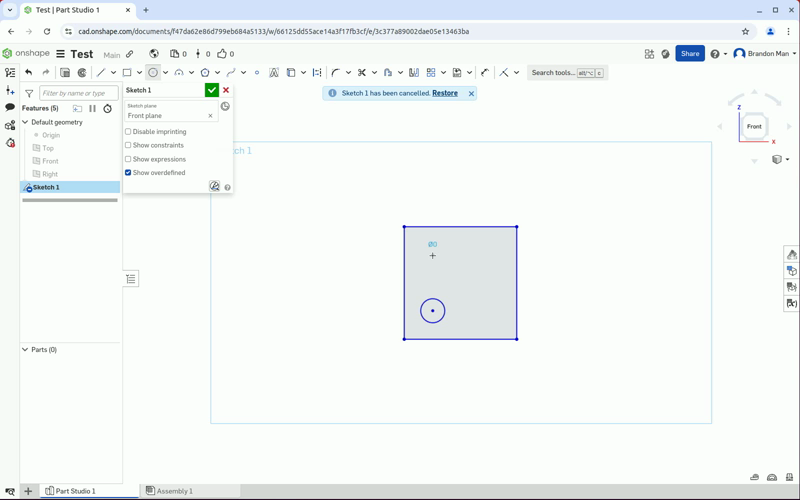
mouse_move(444, 255)
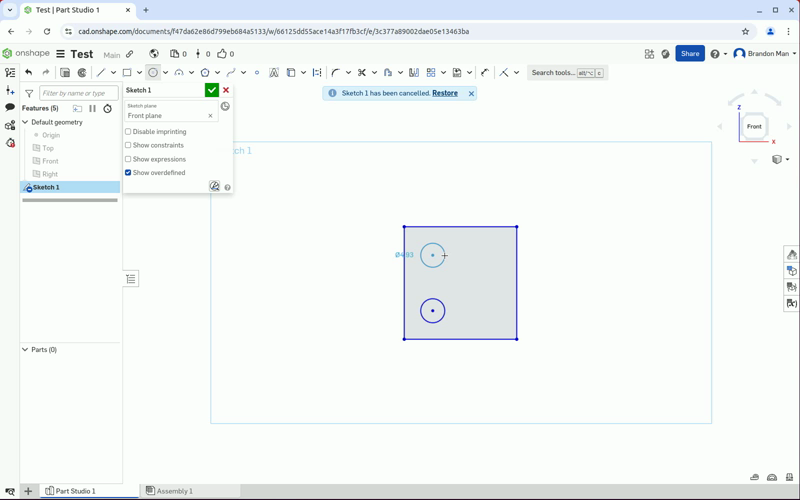
click(444, 255)
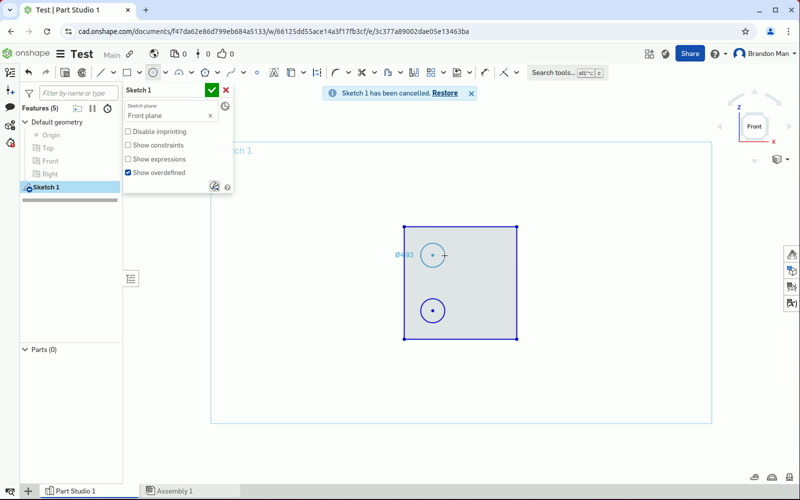
key(esc)
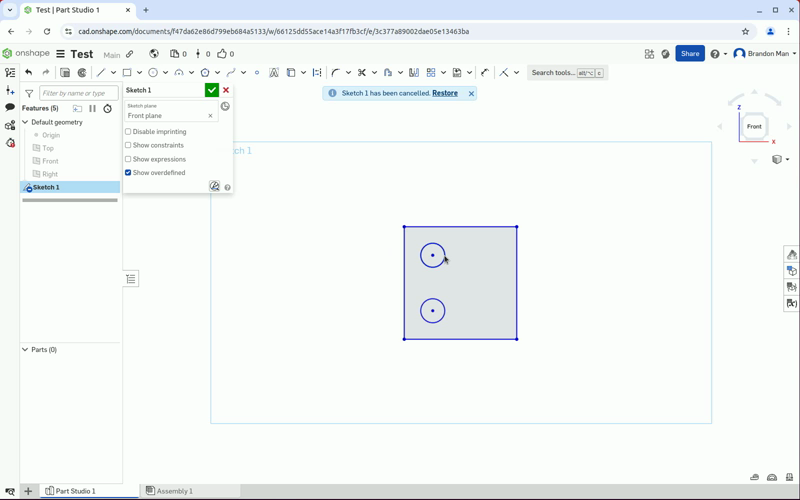
key(c)
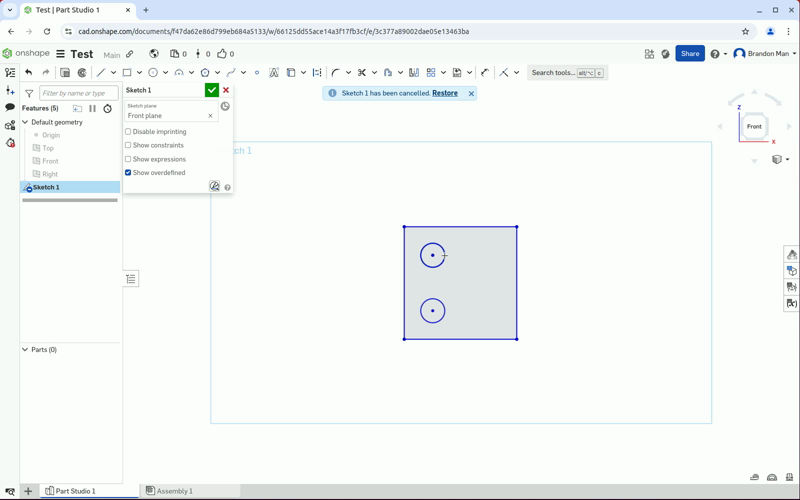
key_down(shift)
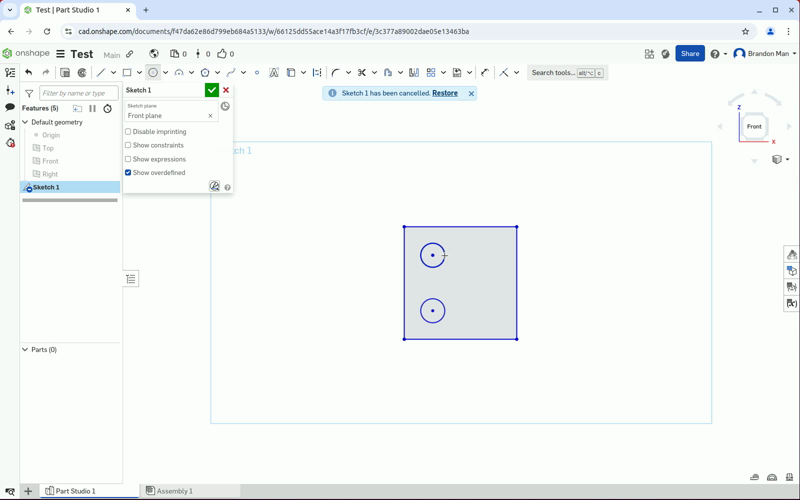
mouse_move(488, 310)
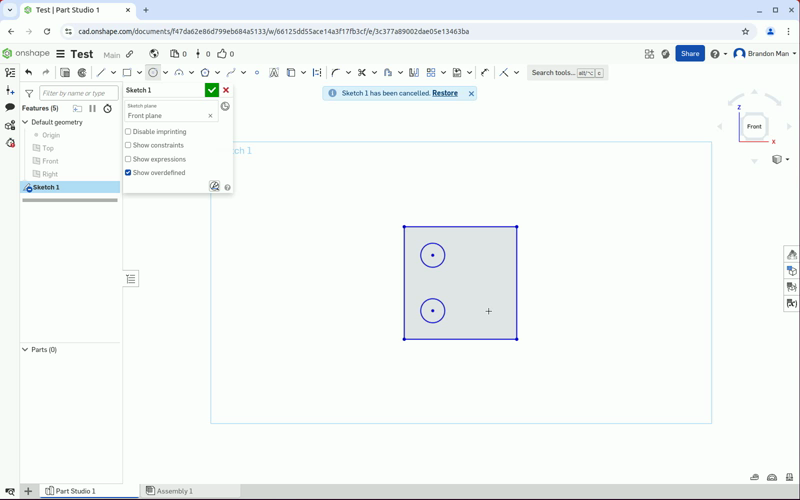
click(488, 310)
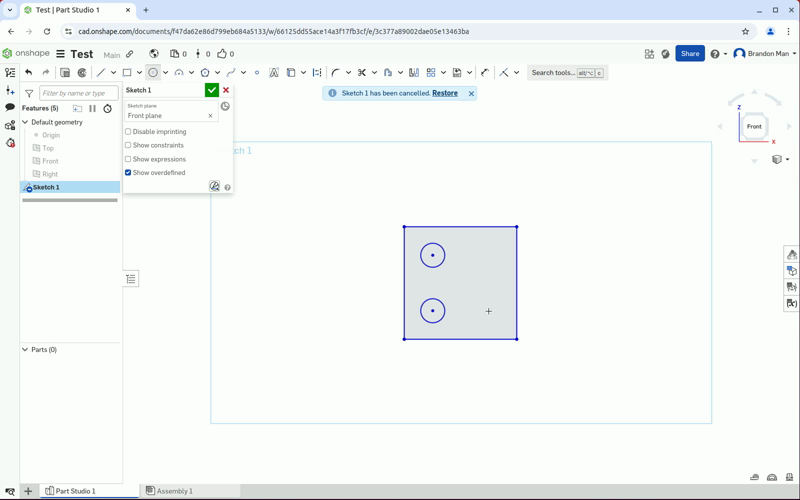
key_up(shift)
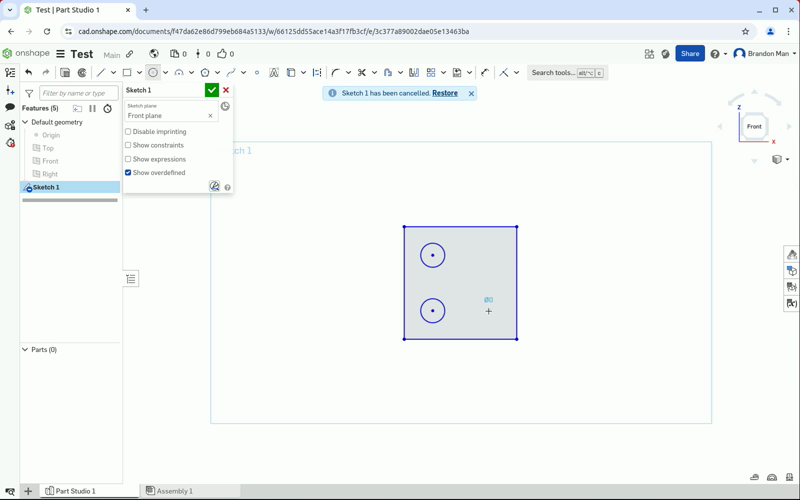
mouse_move(500, 310)
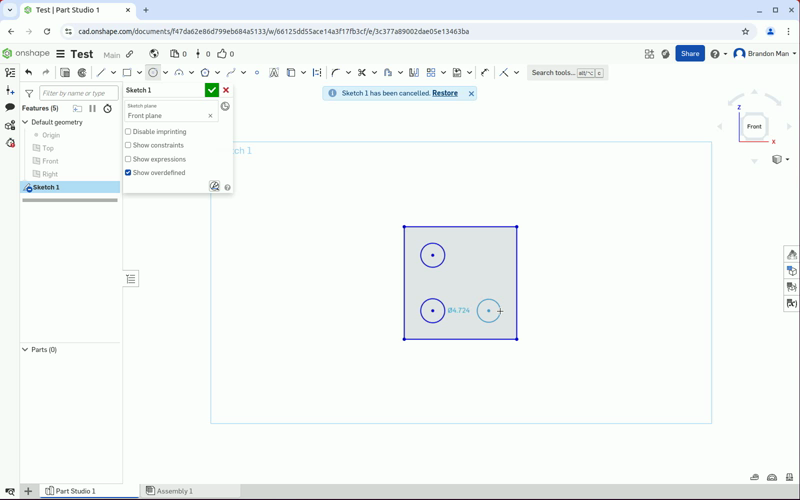
click(500, 310)
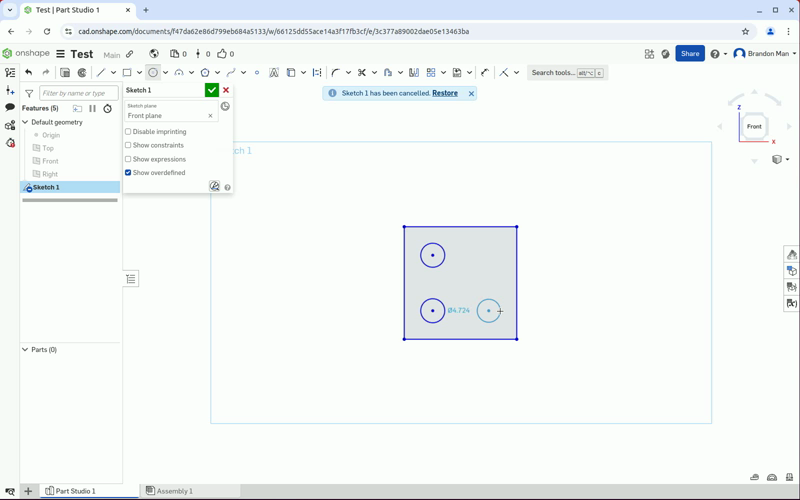
key(esc)
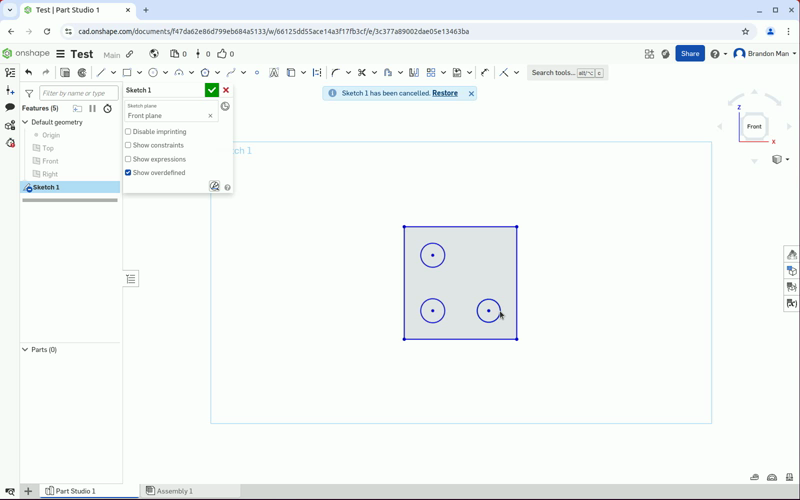
key(c)
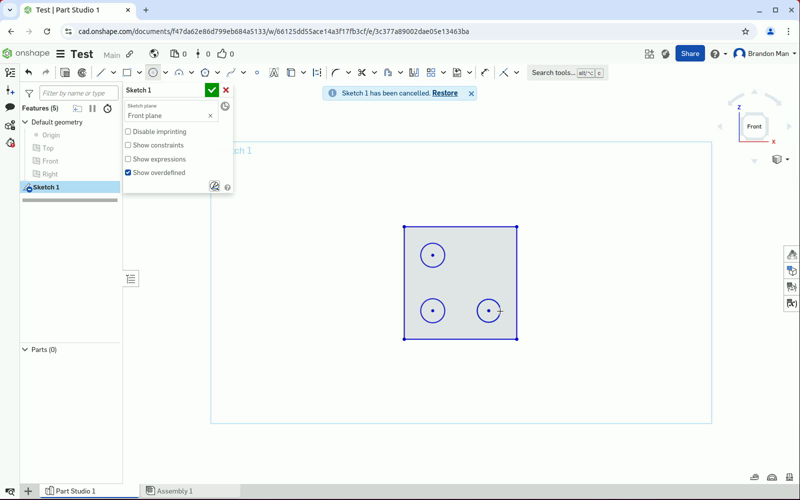
key_down(shift)
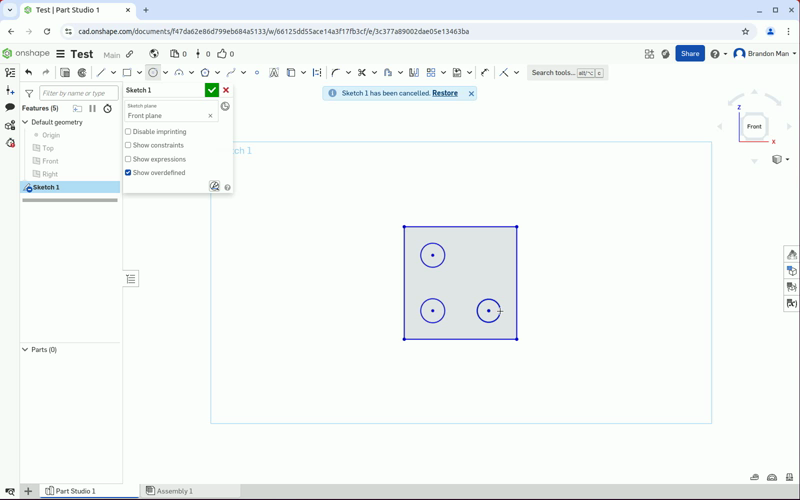
mouse_move(488, 255)
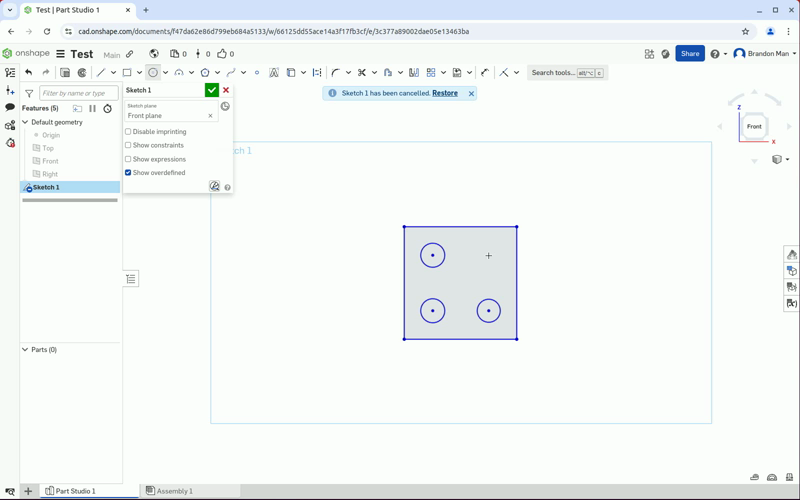
click(488, 255)
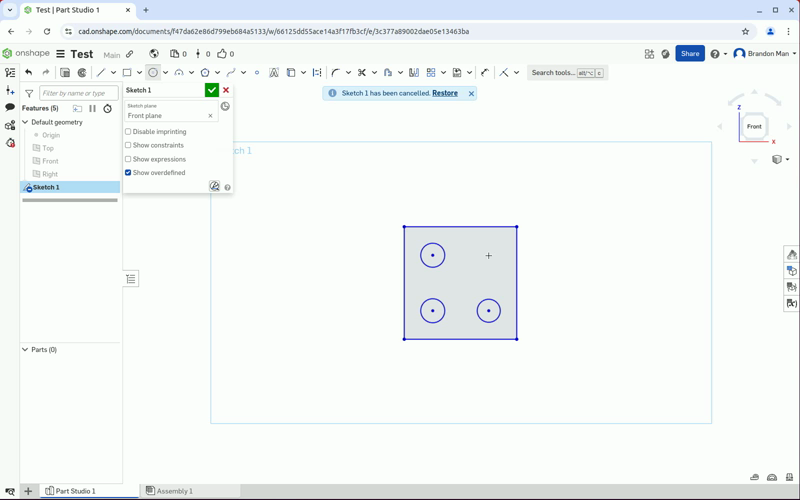
key_up(shift)
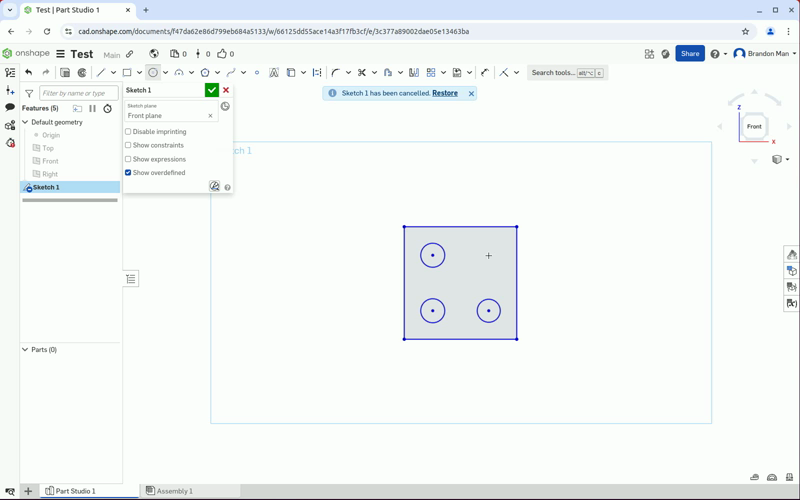
mouse_move(500, 255)
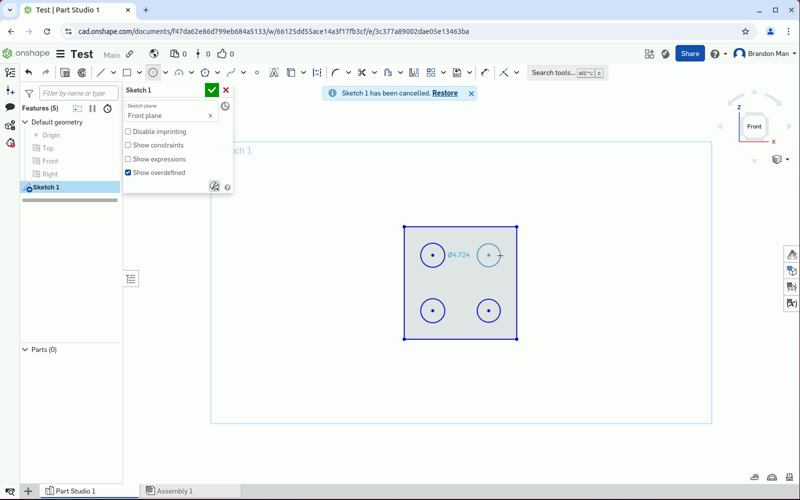
click(500, 255)
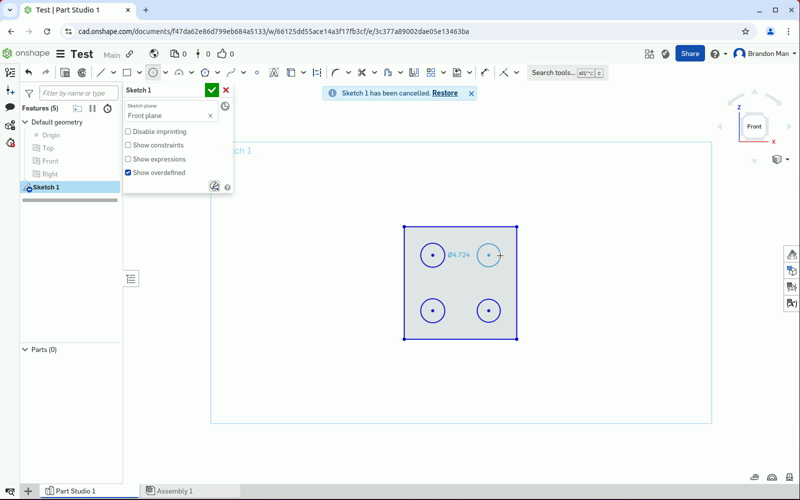
key(esc)
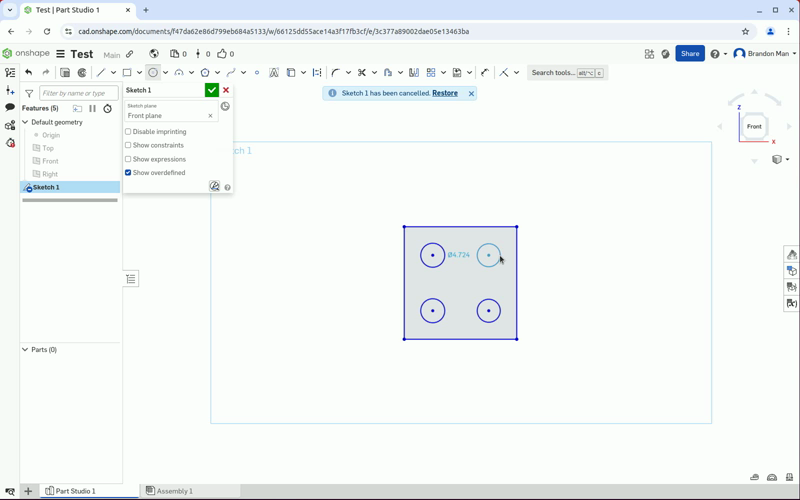
mouse_move(454, 301)
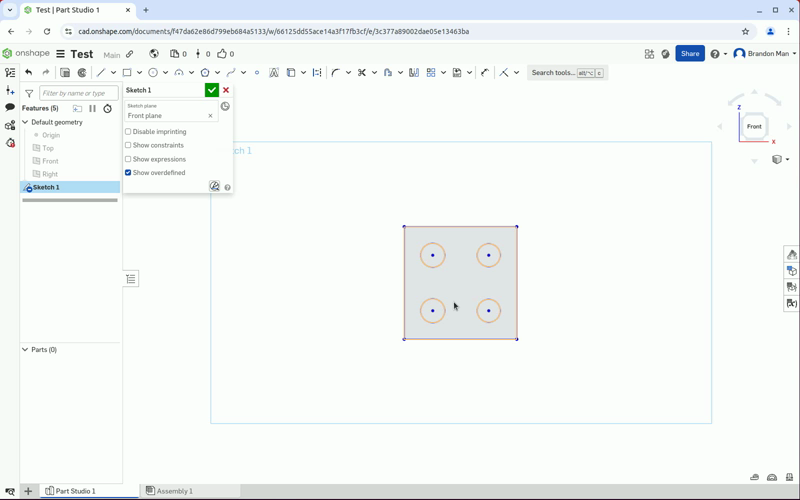
click(454, 301)
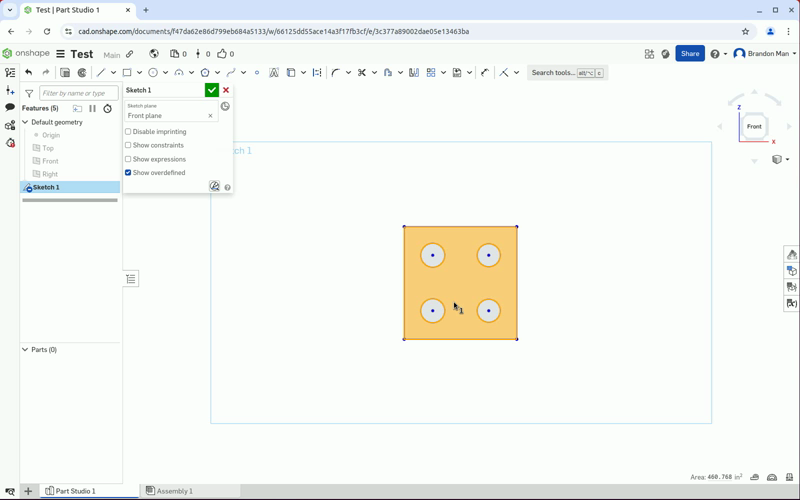
mouse_move(73, 352)
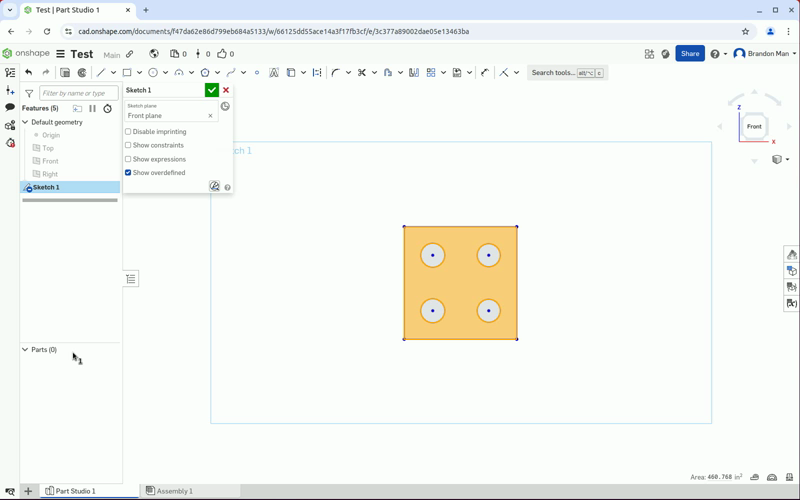
key(shift+y)
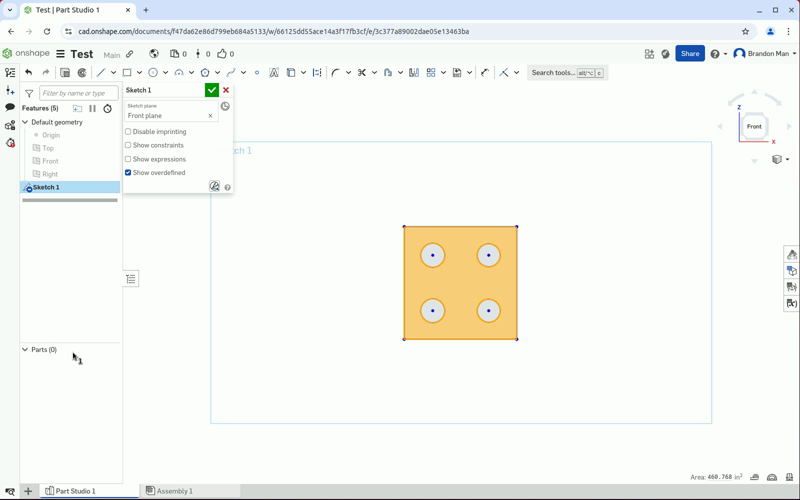
key(shift+e)
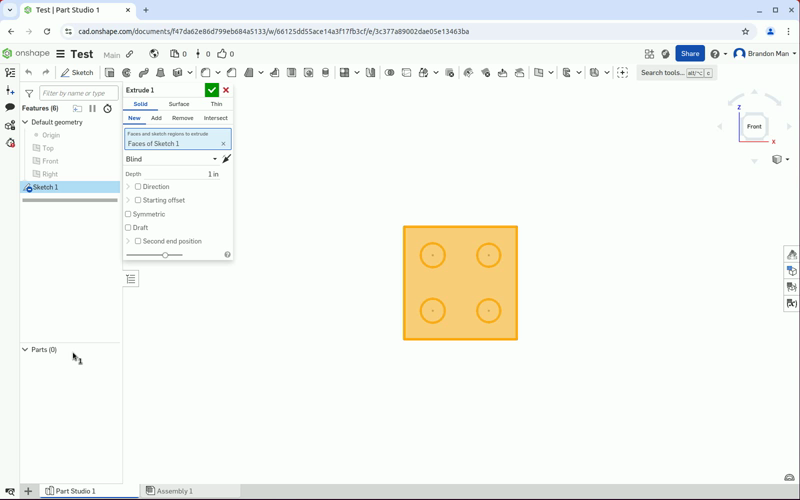
mouse_move(143, 106)
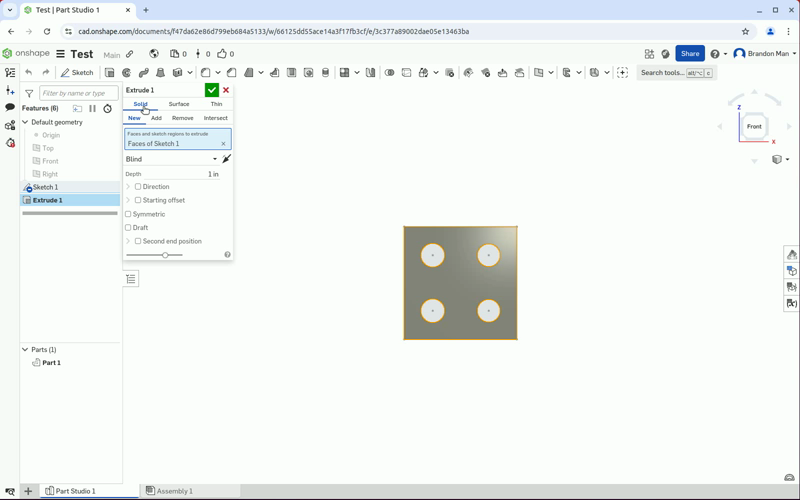
click(143, 106)
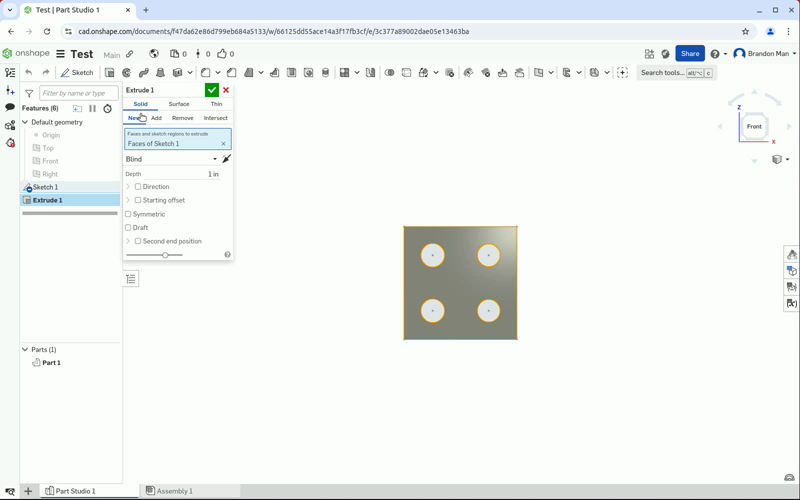
mouse_move(137, 120)
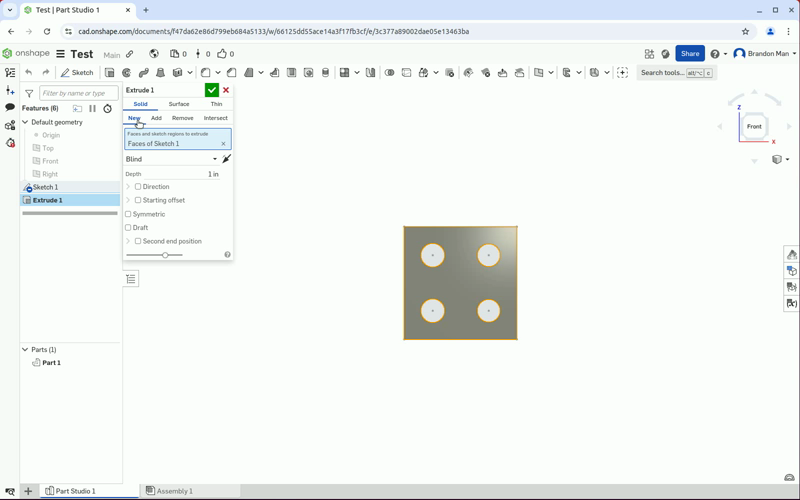
click(137, 120)
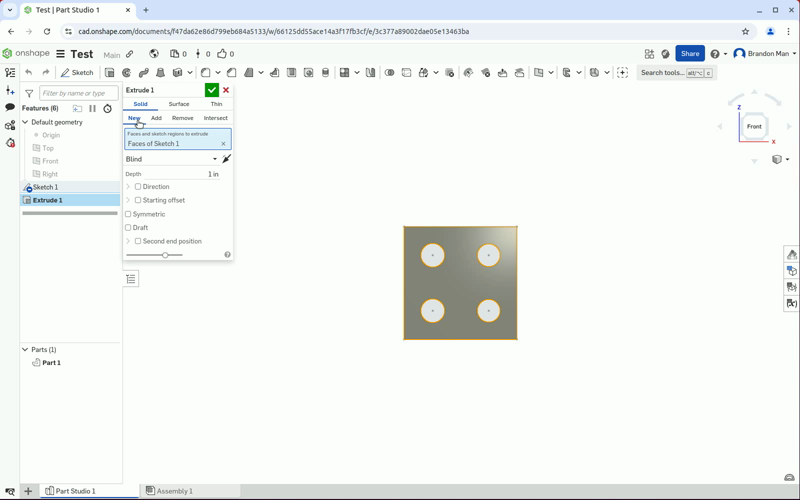
key(tab, 4)
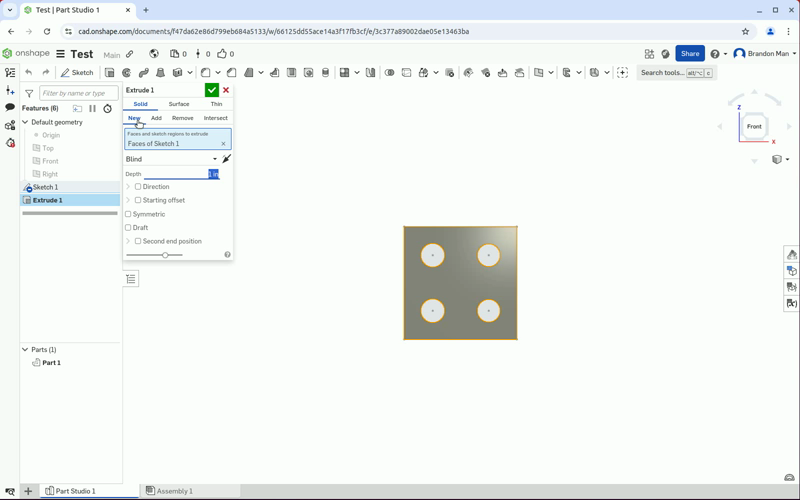
text(23.108)
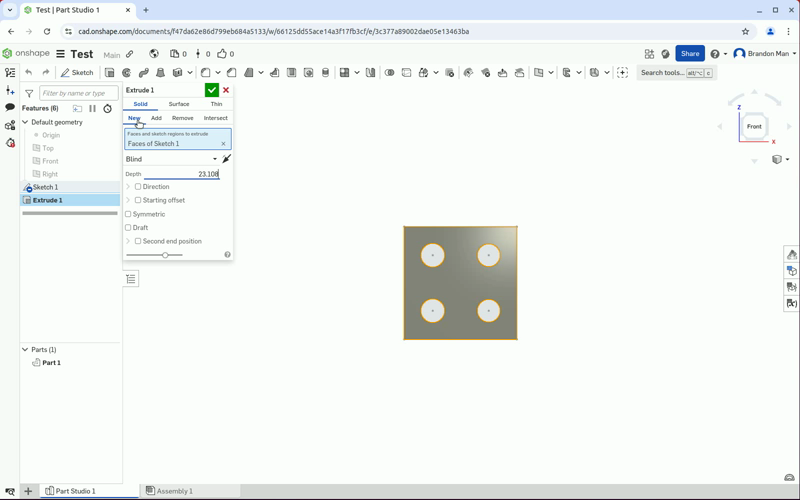
key(enter)
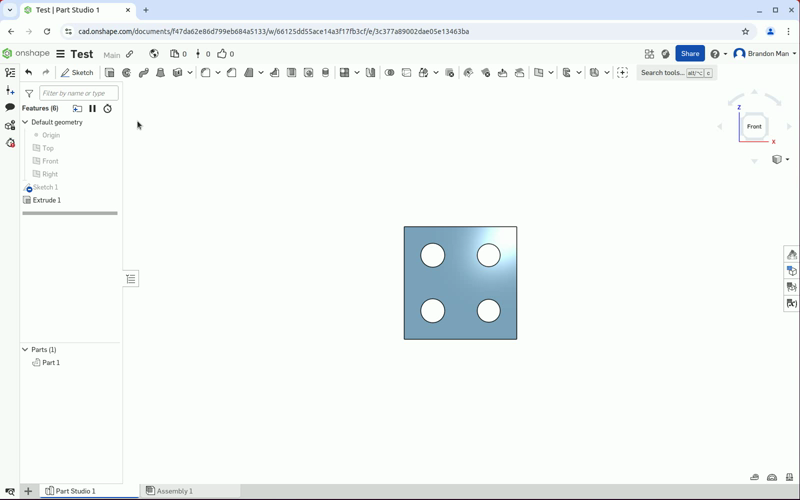
key(shift+h)
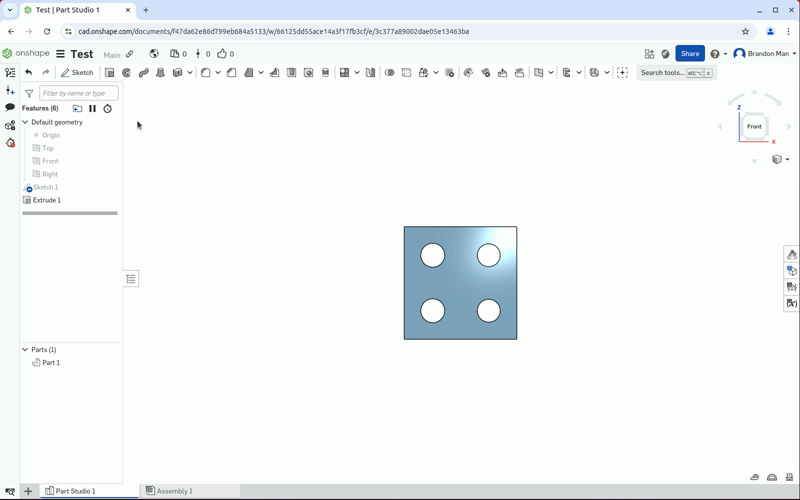
key(shift+h)
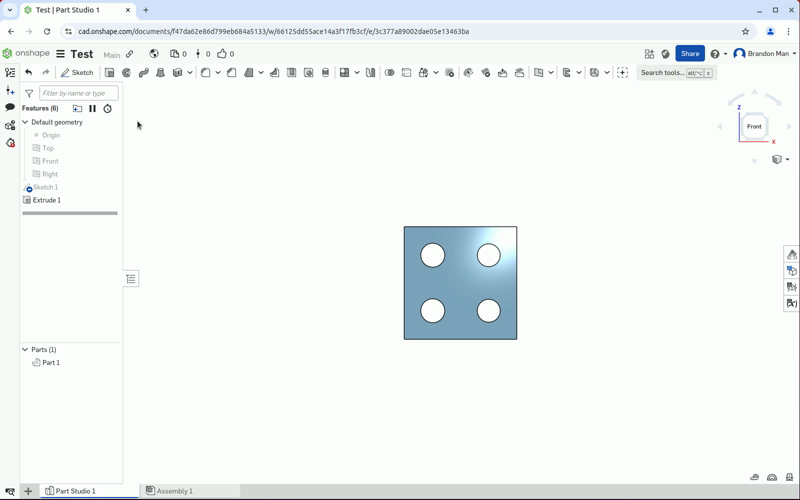
mouse_move(73, 189)
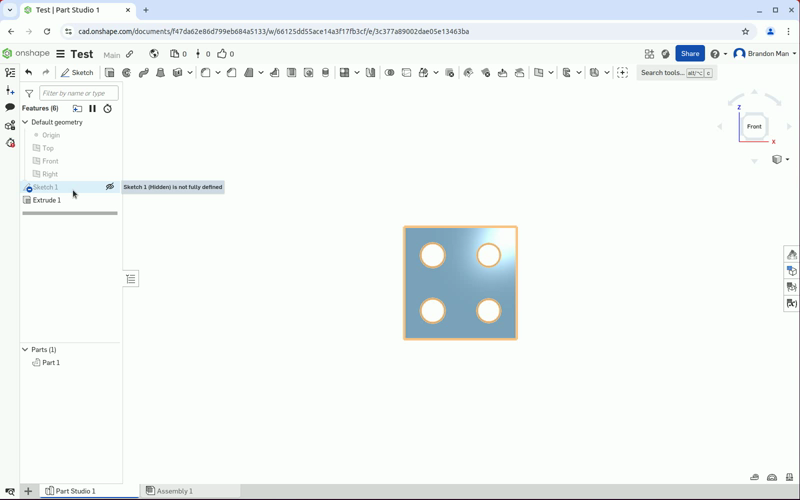
click(73, 189)
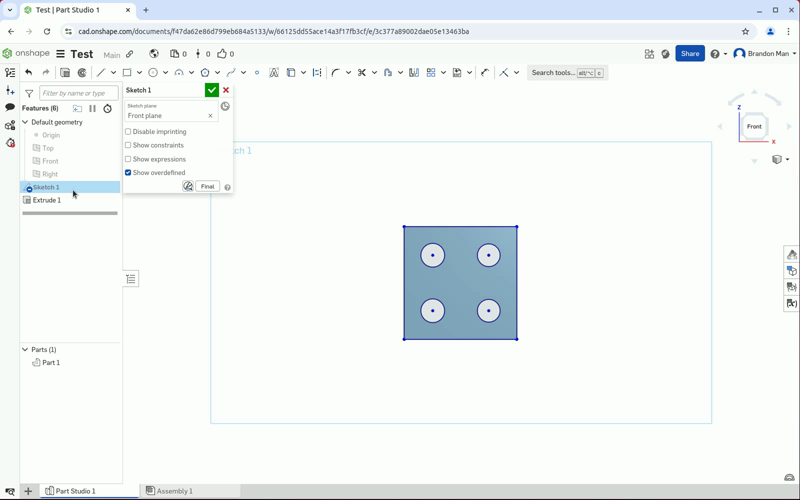
mouse_move(229, 92)
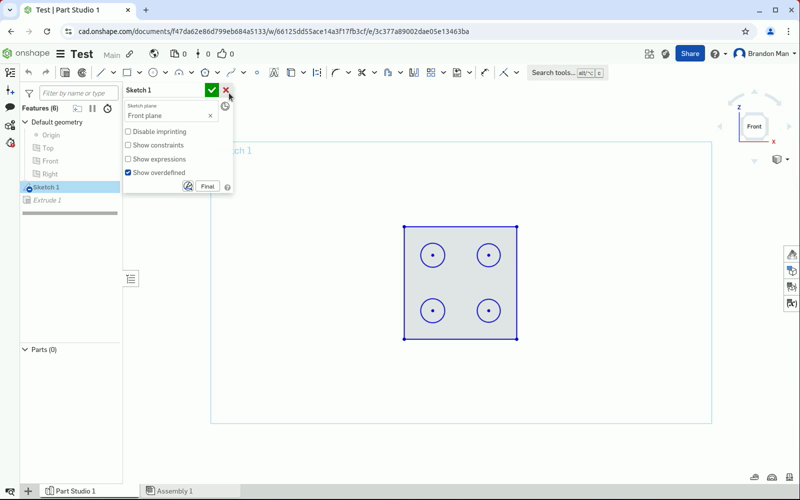
click(229, 92)
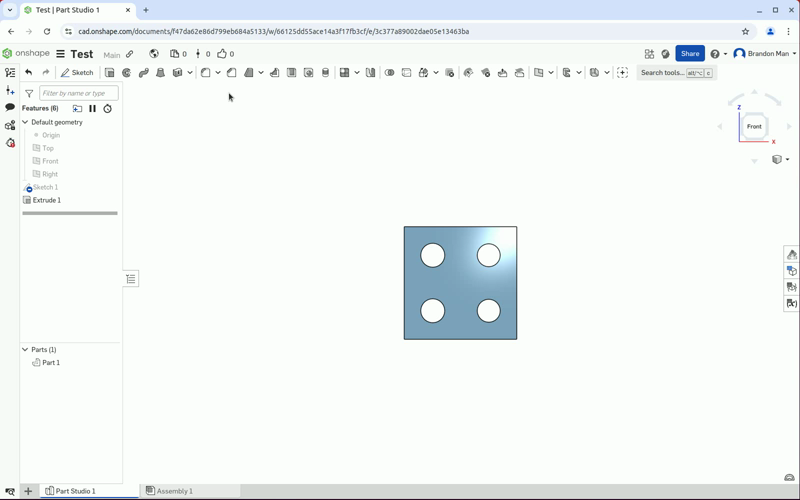
mouse_move(73, 352)
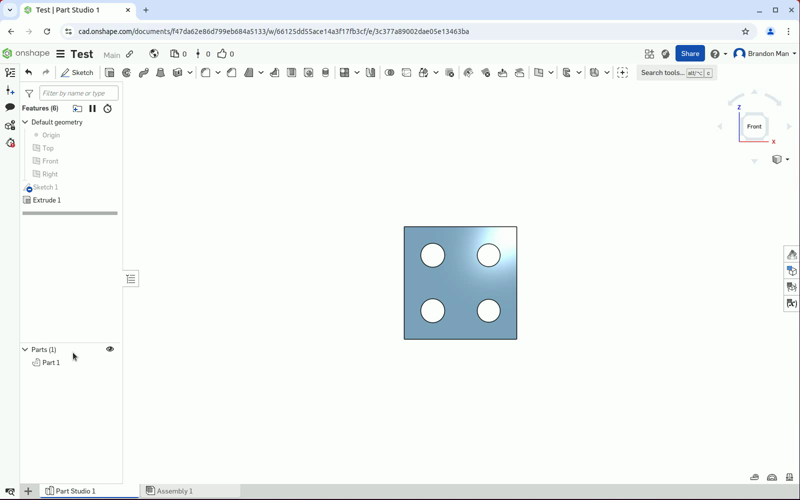
key(y)
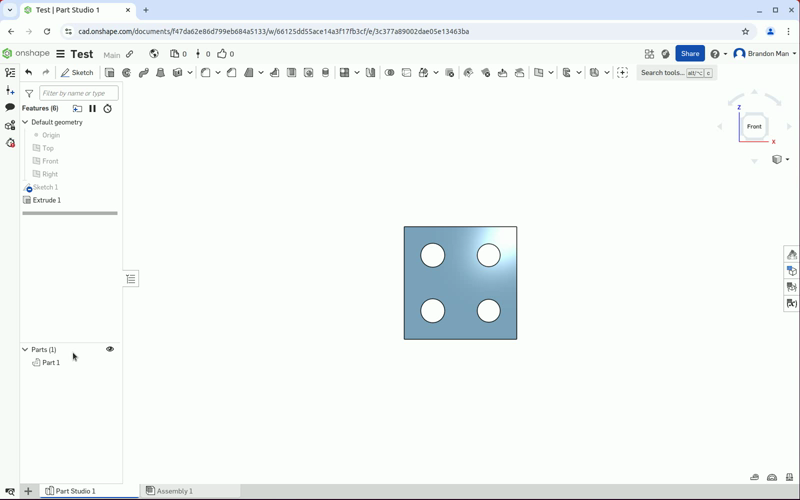
key(shift+p)
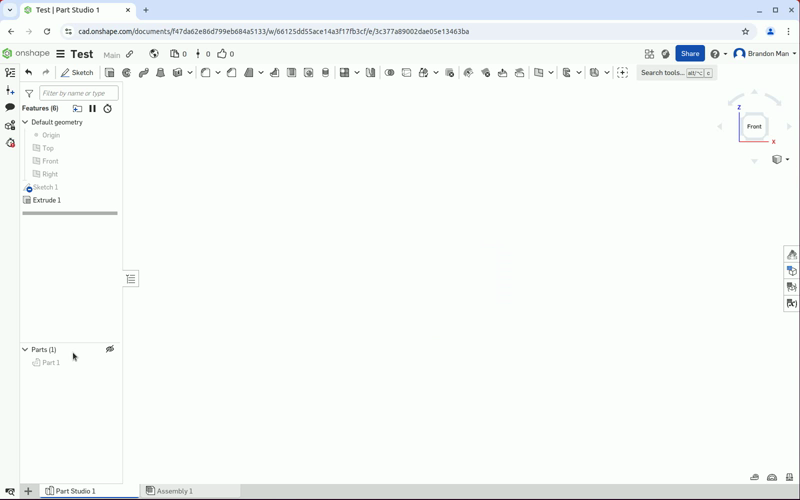
key(space)
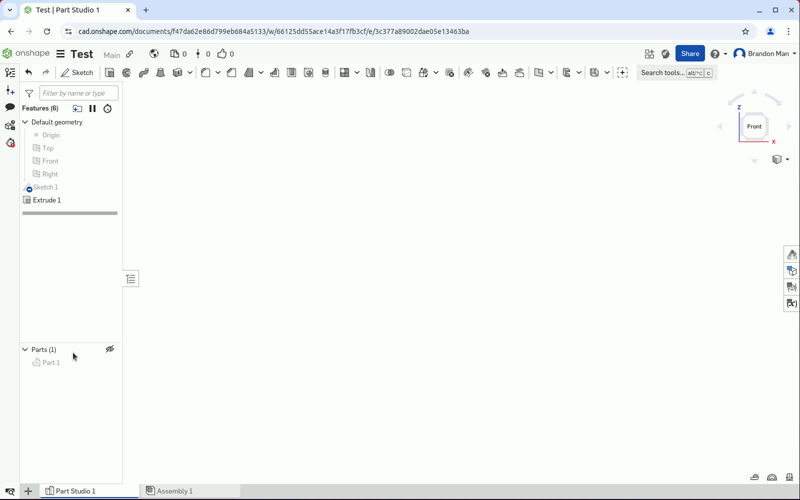
key_down(shift)
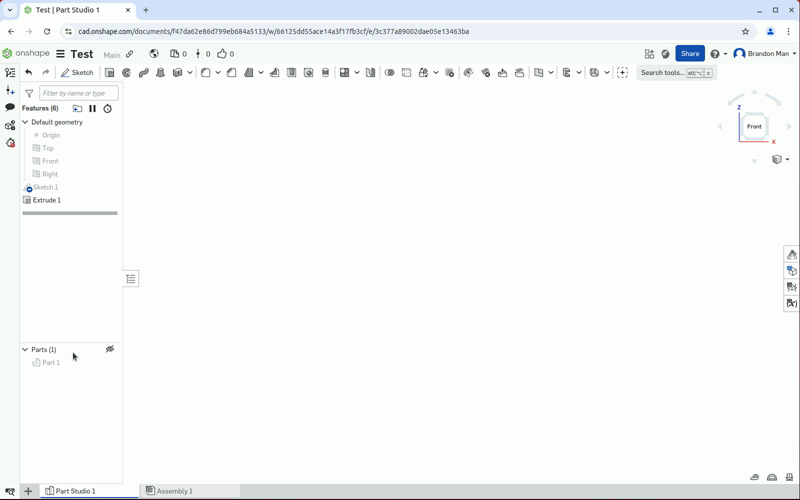
key(left)
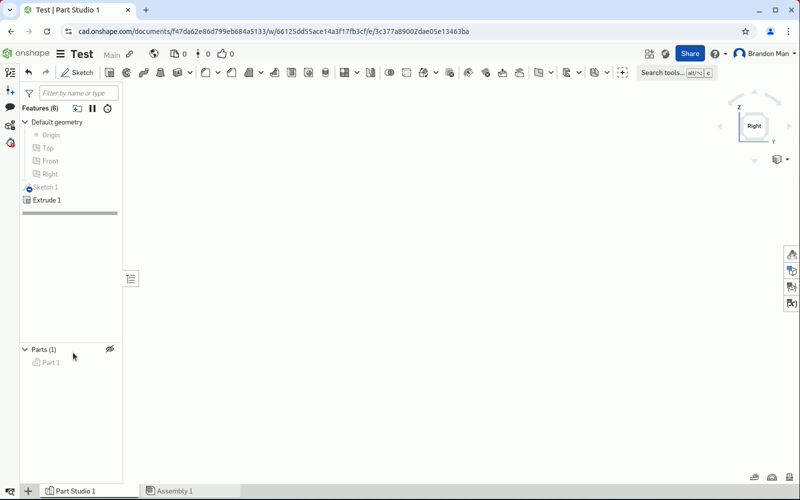
key_up(shift)
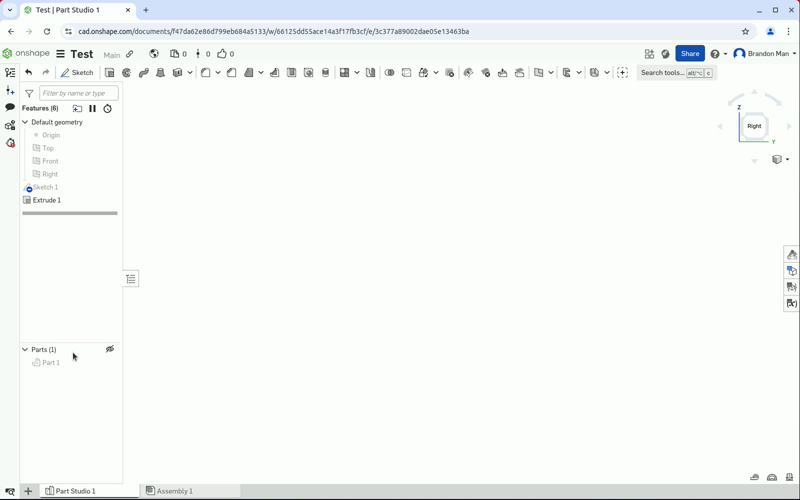
mouse_move(73, 352)
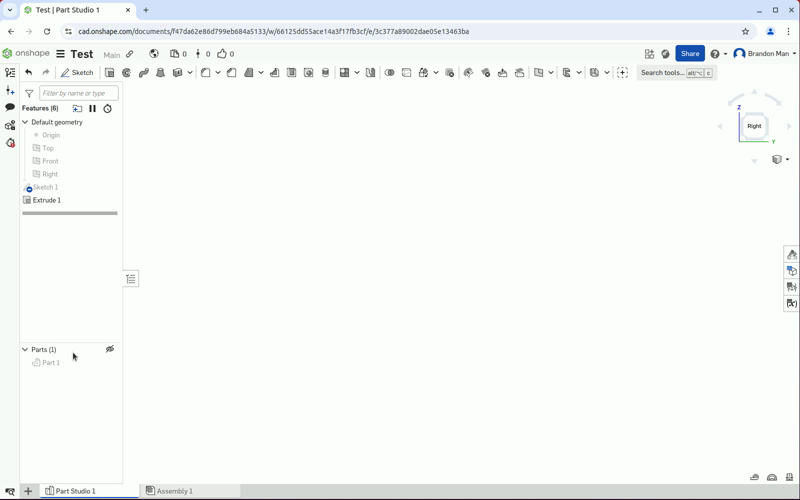
key(shift+y)
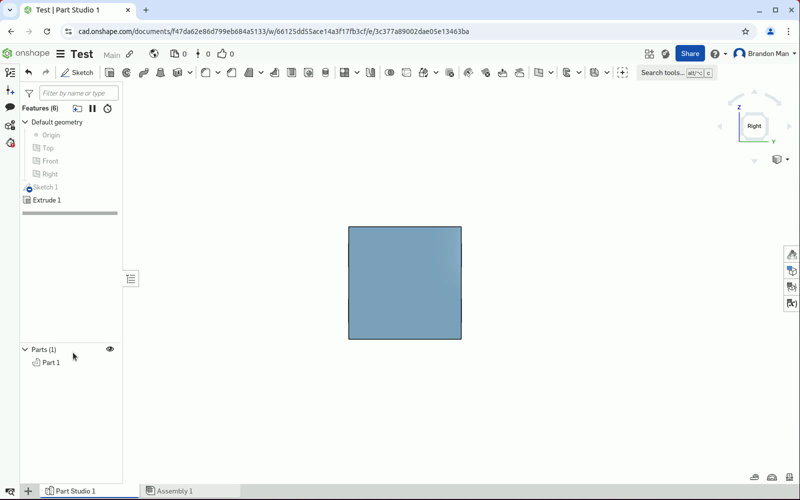
mouse_move(541, 75)
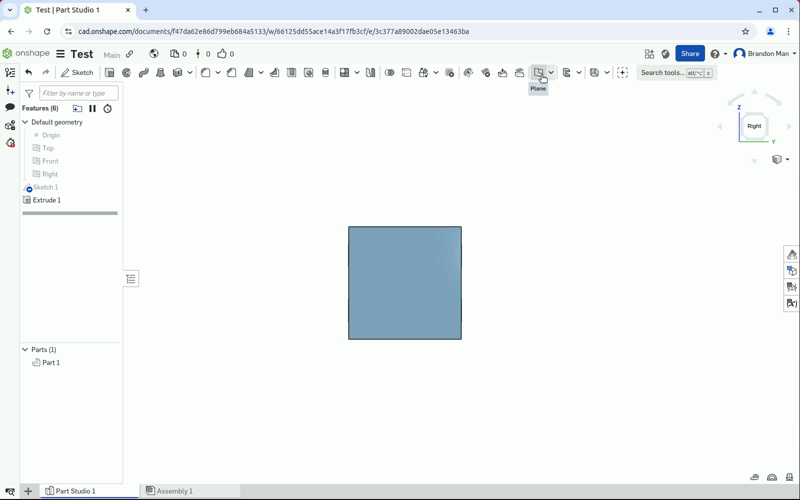
click(541, 75)
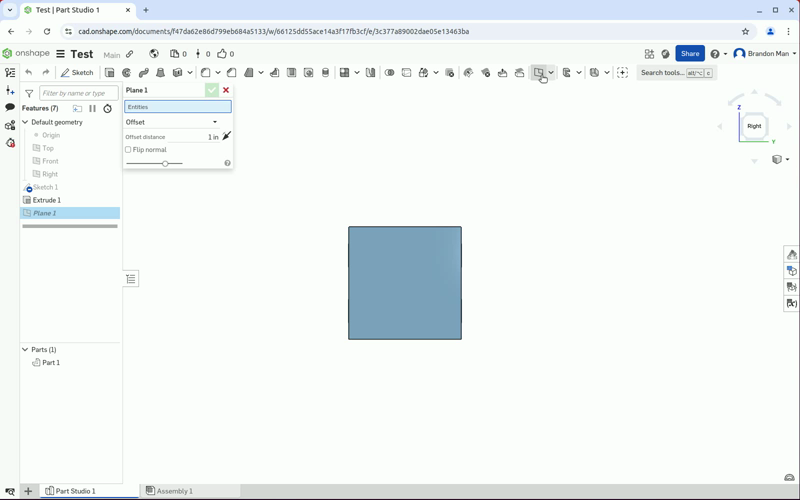
mouse_move(73, 176)
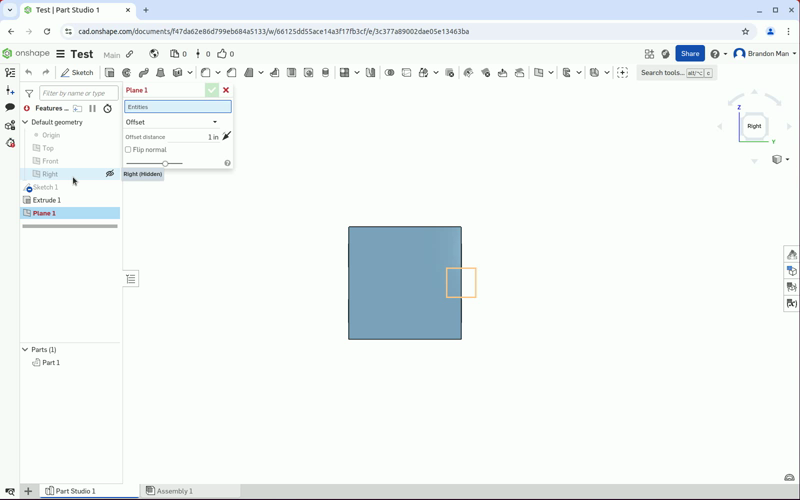
click(73, 176)
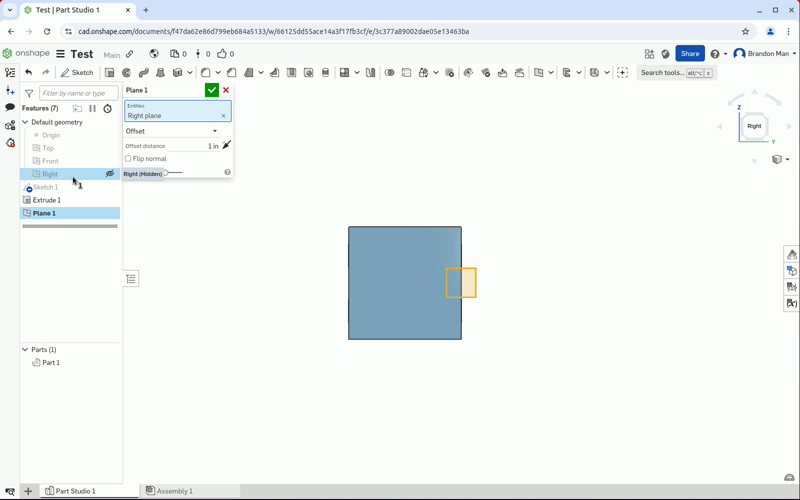
key(tab, 2)
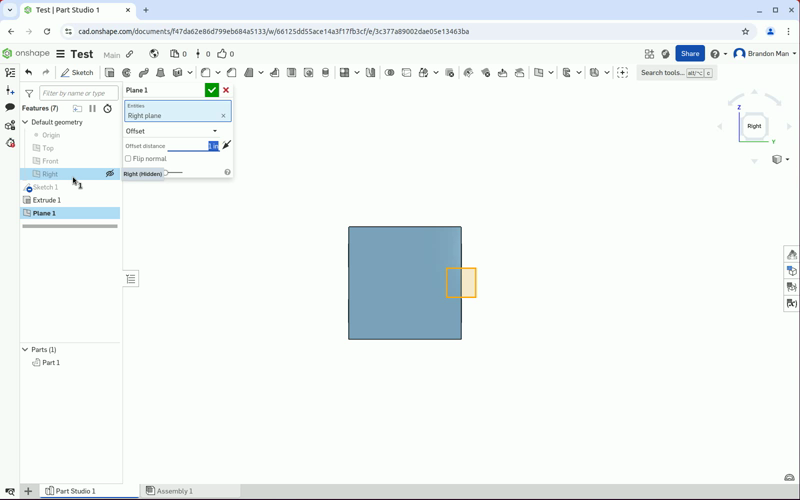
text(11.554)
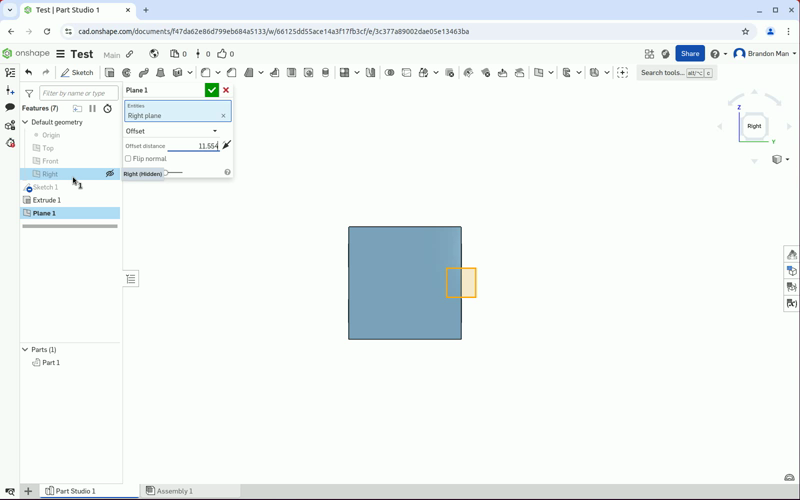
key(enter, 2)
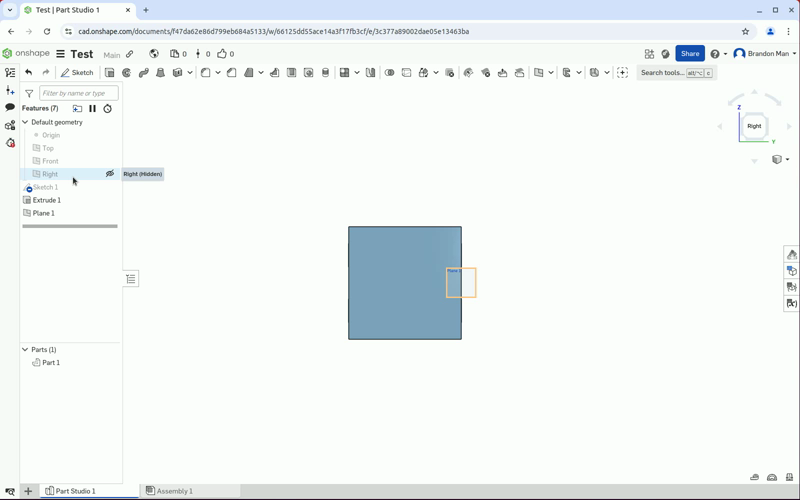
key(shift+s)
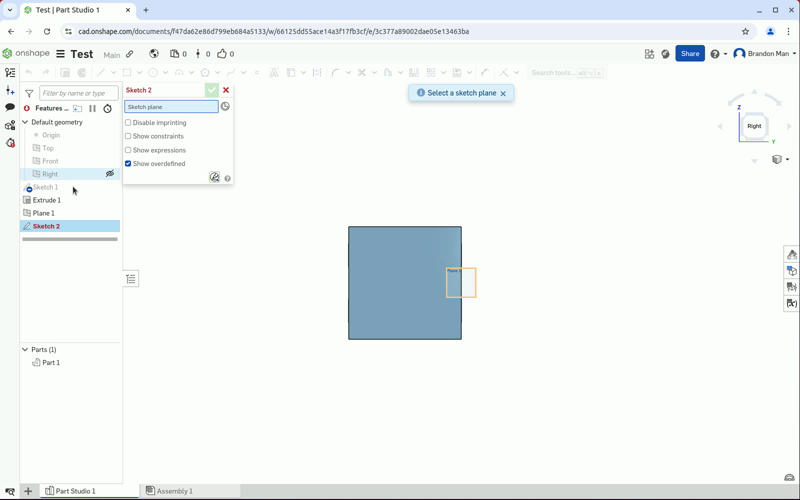
mouse_move(73, 215)
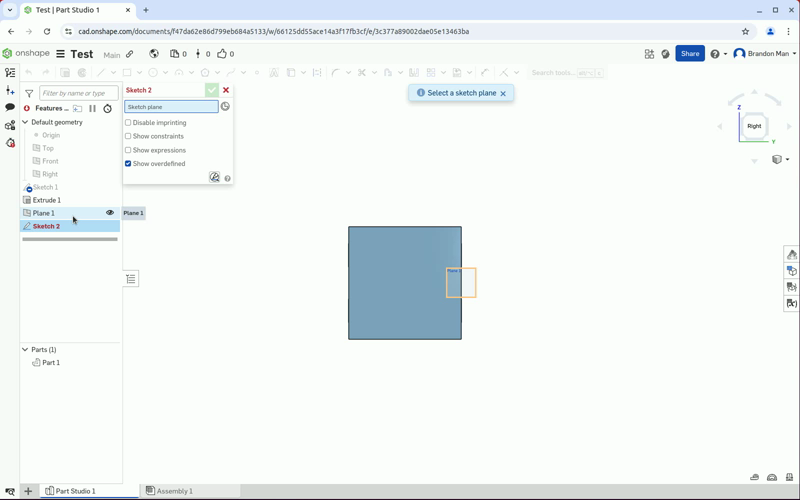
click(73, 215)
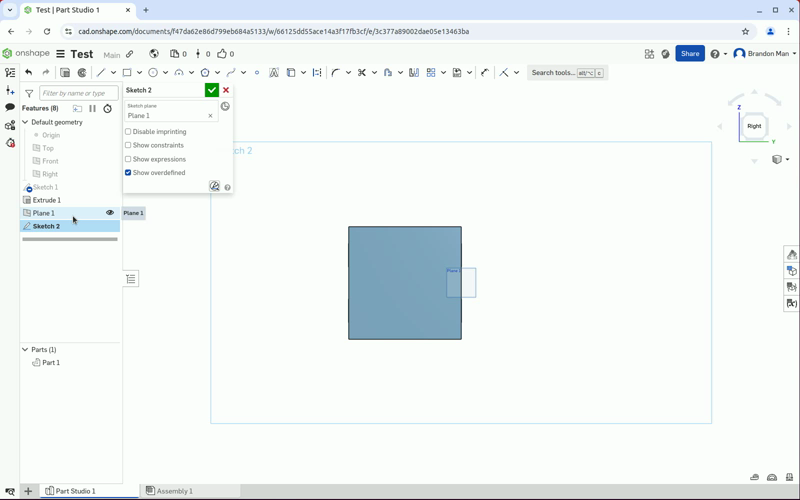
mouse_move(73, 352)
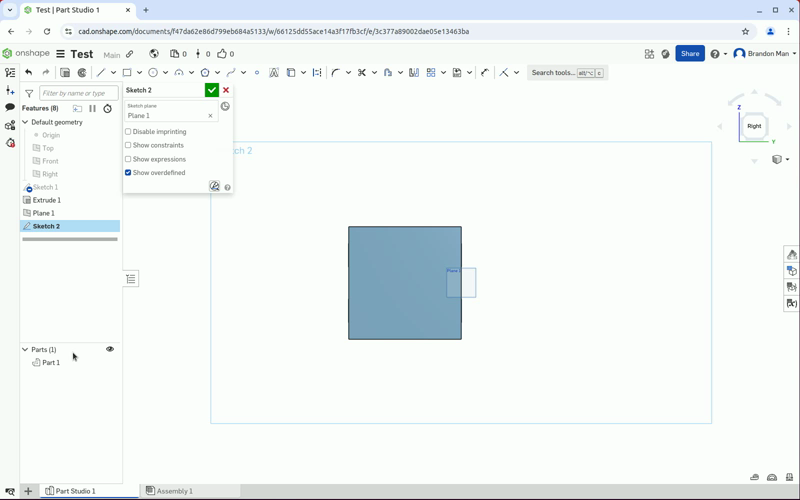
key(y)
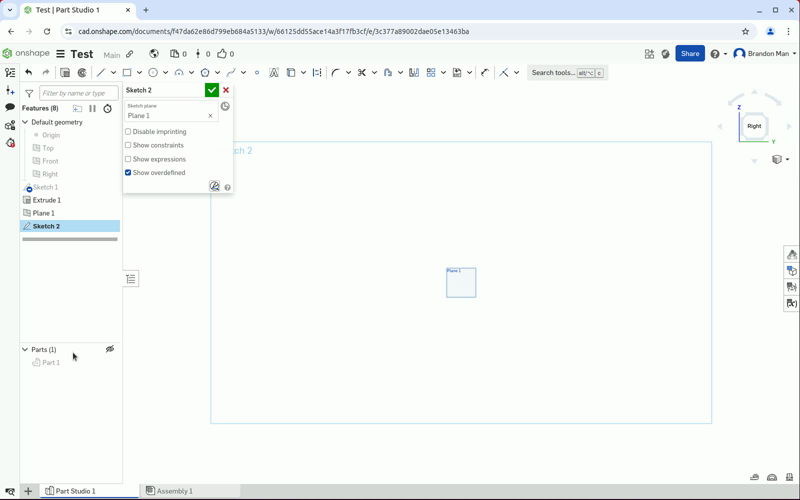
key(l)
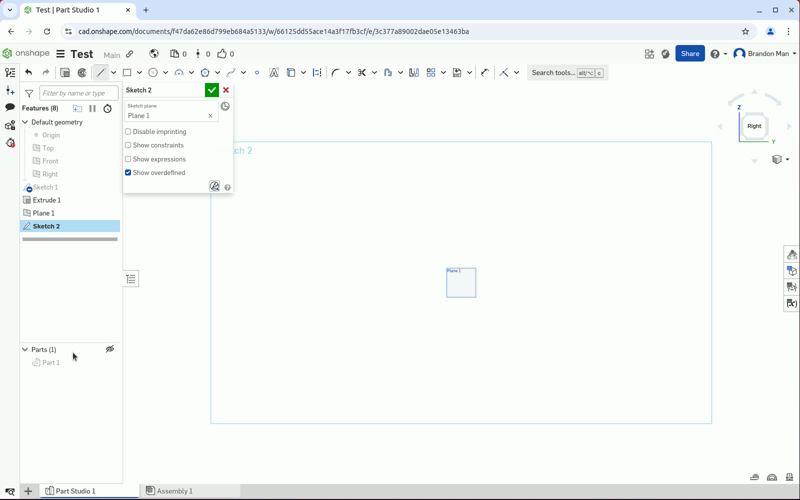
key_down(shift)
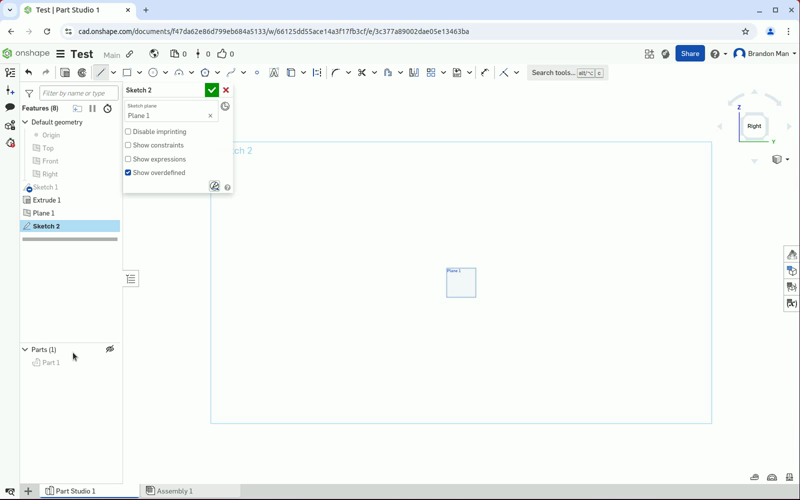
mouse_move(388, 282)
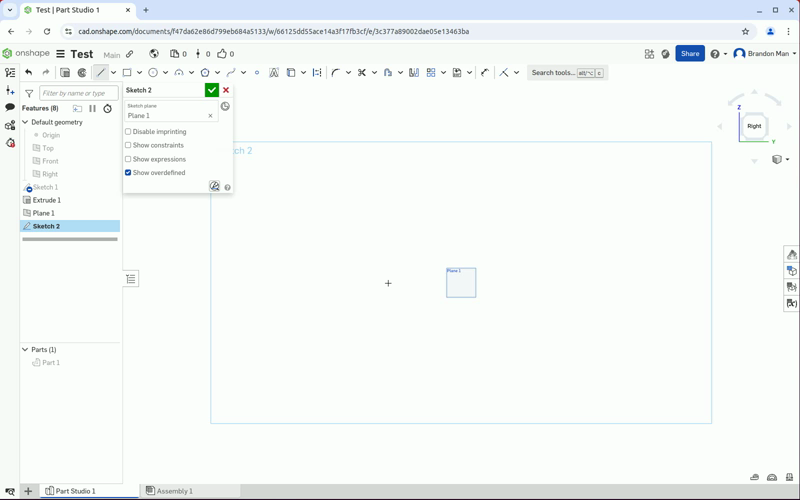
click(388, 282)
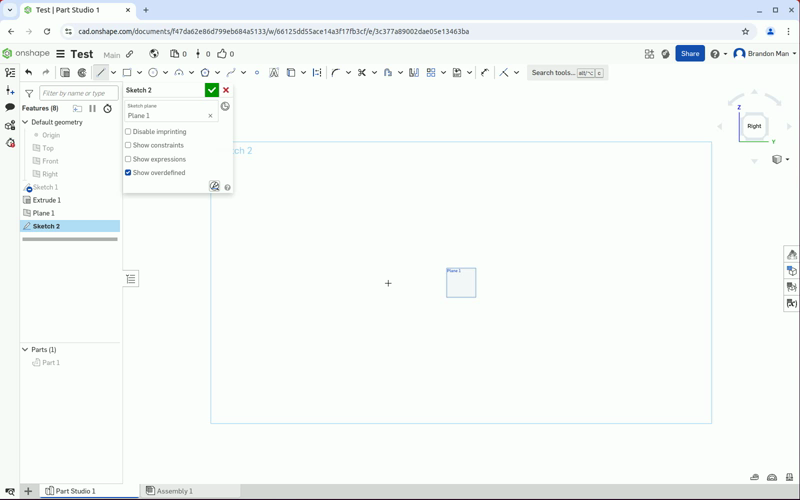
key_up(shift)
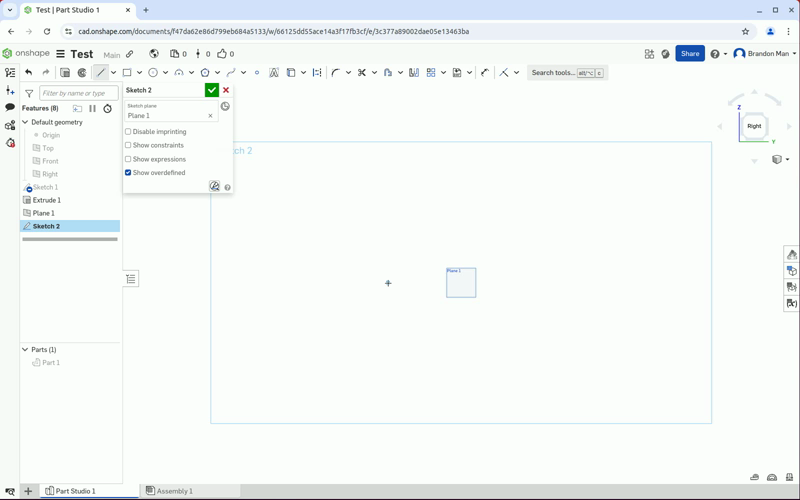
key_down(shift)
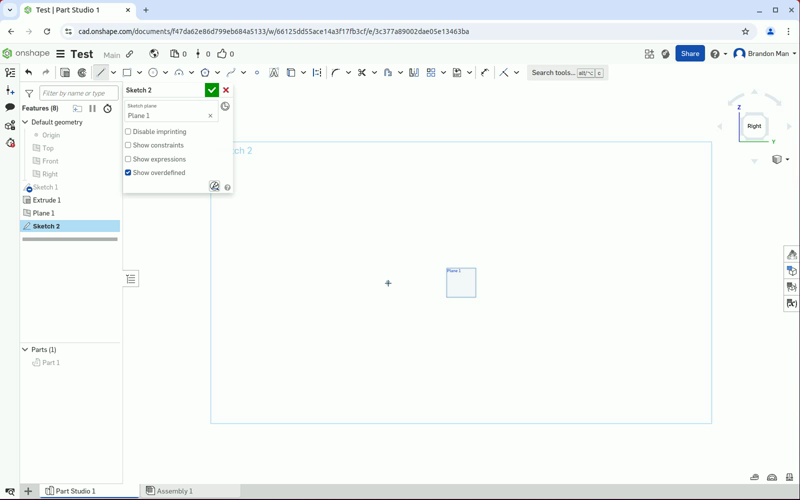
mouse_move(418, 282)
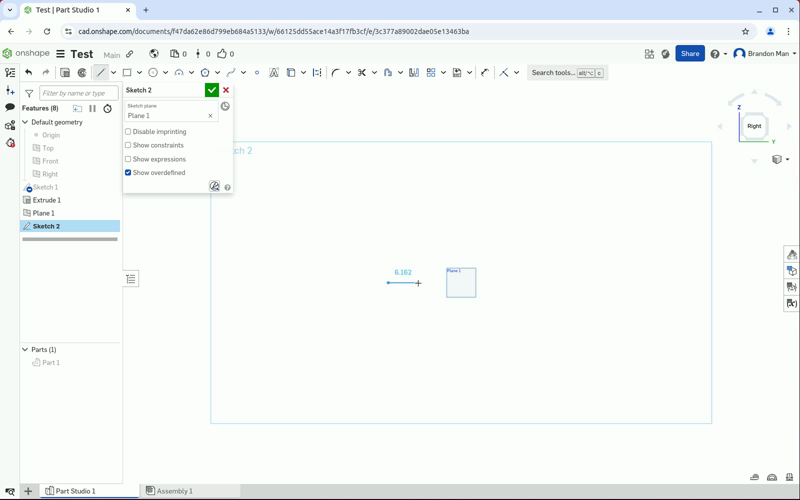
mouse_move(422, 282)
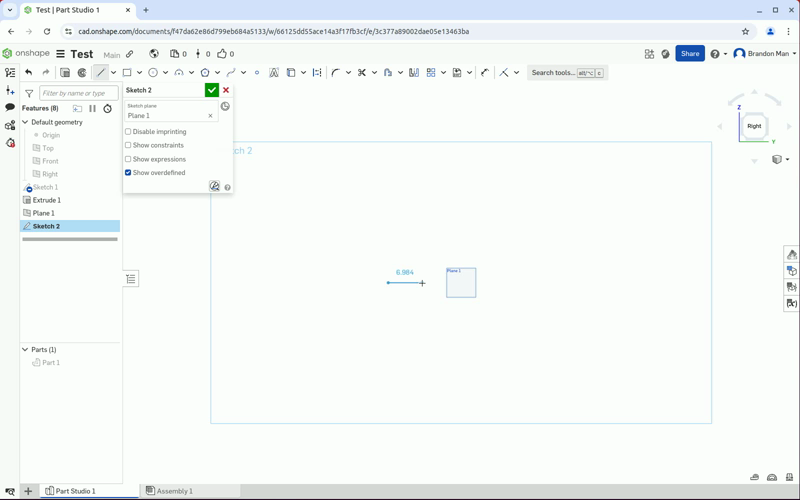
click(422, 282)
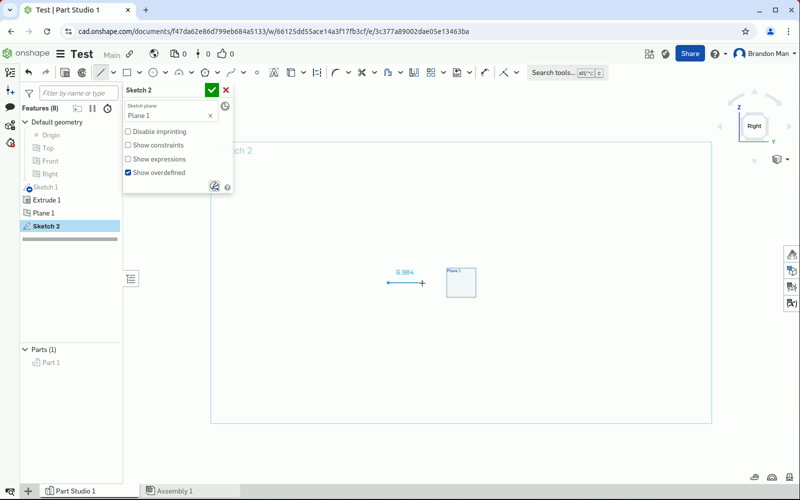
key_up(shift)
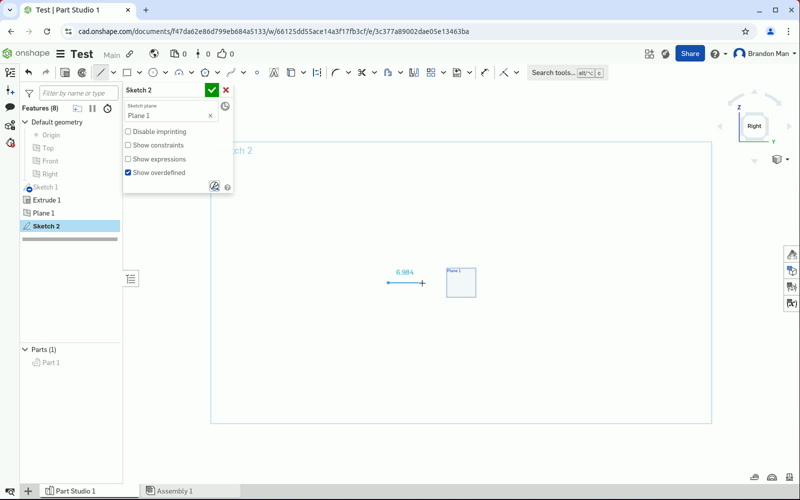
key_down(shift)
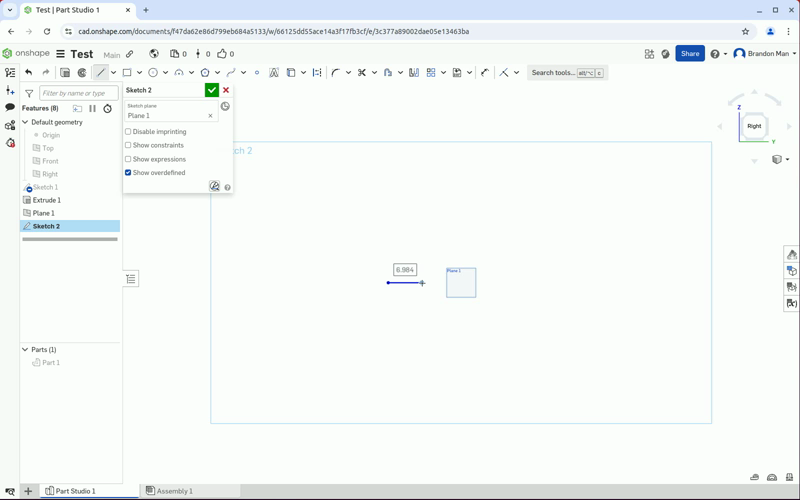
mouse_move(452, 282)
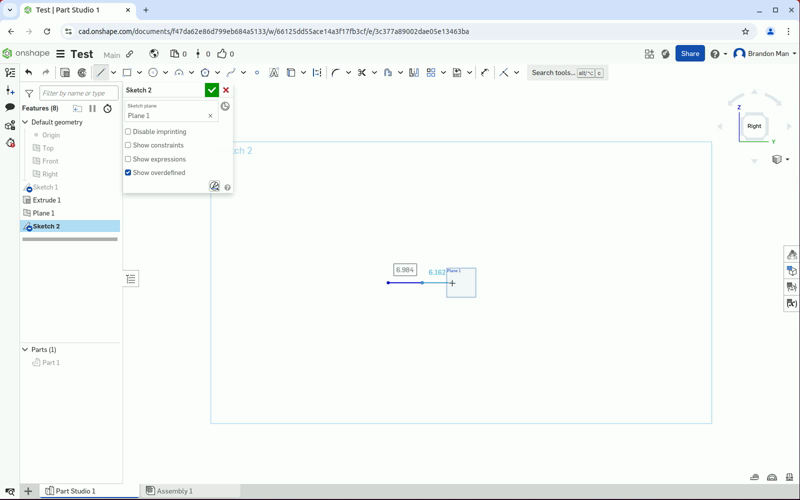
mouse_move(422, 226)
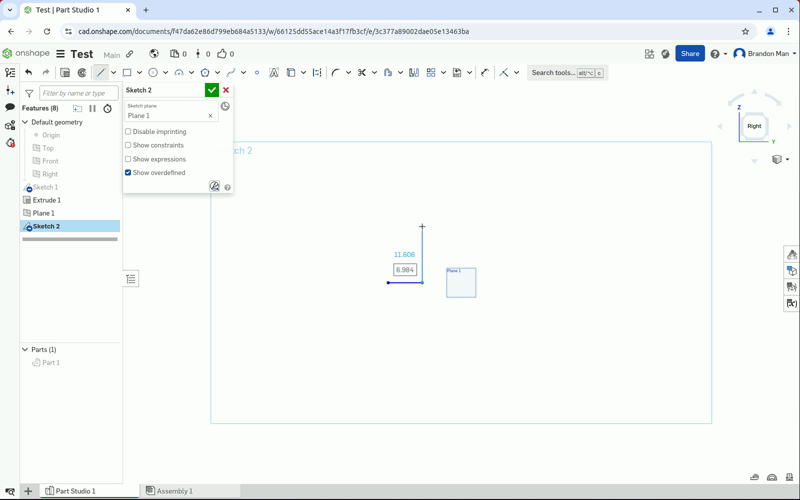
click(422, 226)
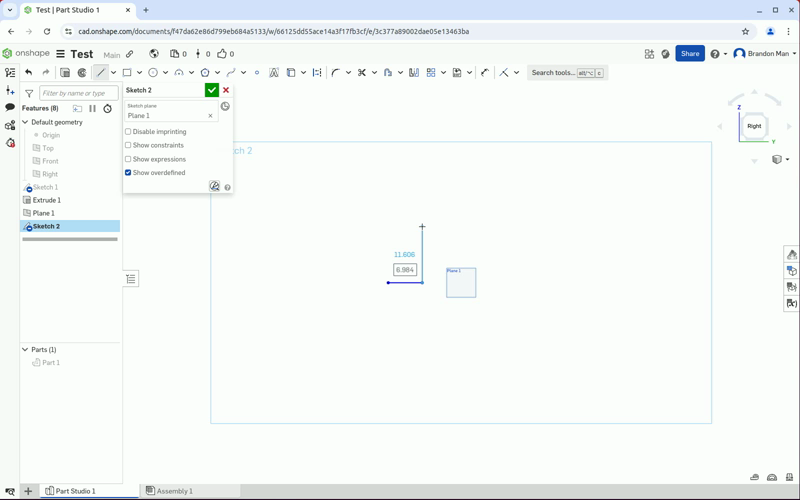
key_up(shift)
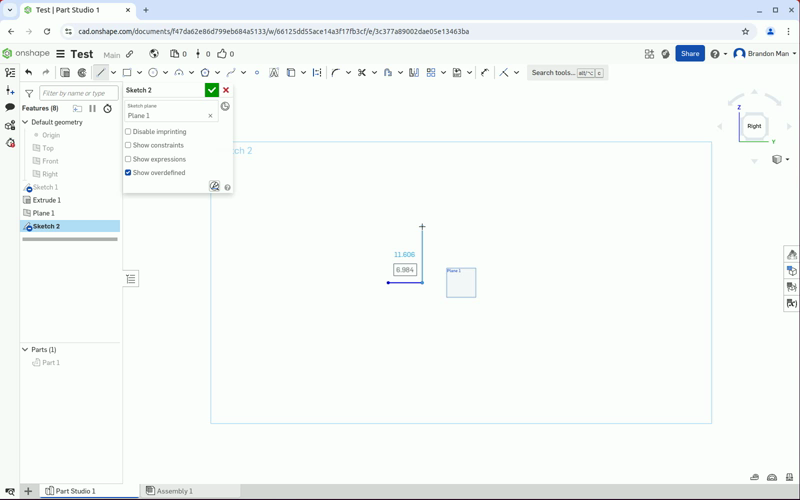
key_down(shift)
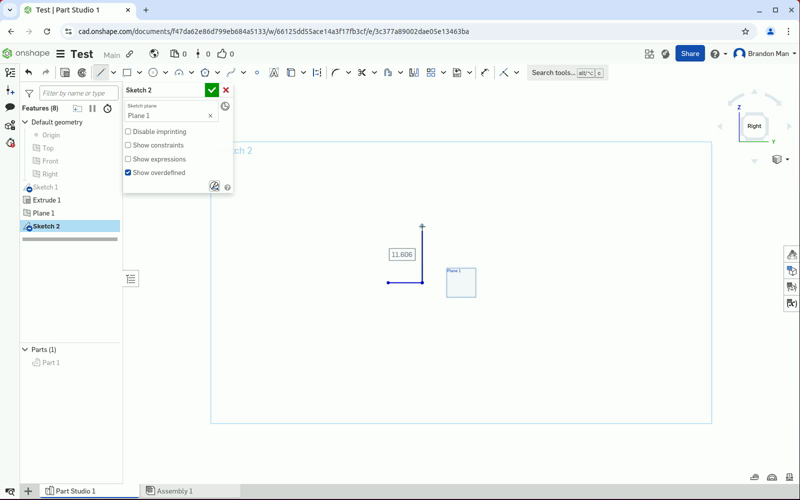
mouse_move(452, 226)
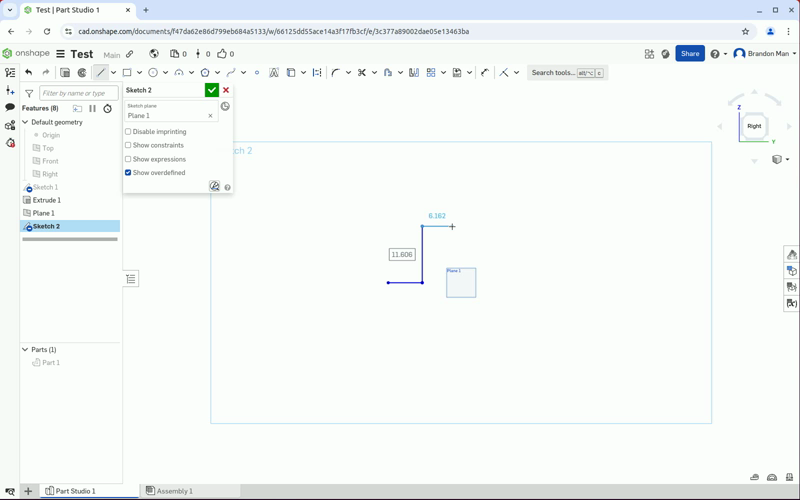
mouse_move(388, 226)
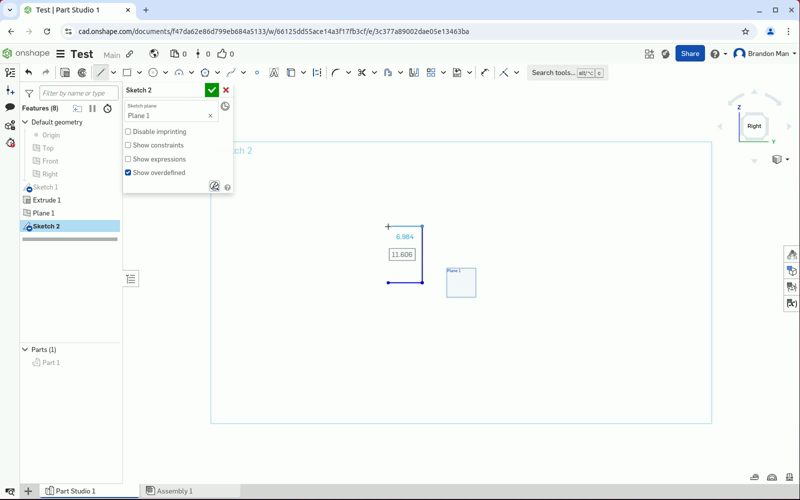
click(388, 226)
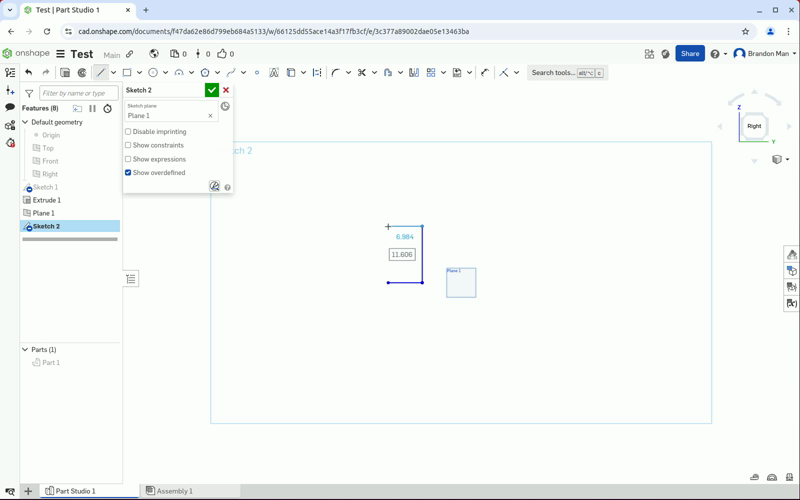
key_up(shift)
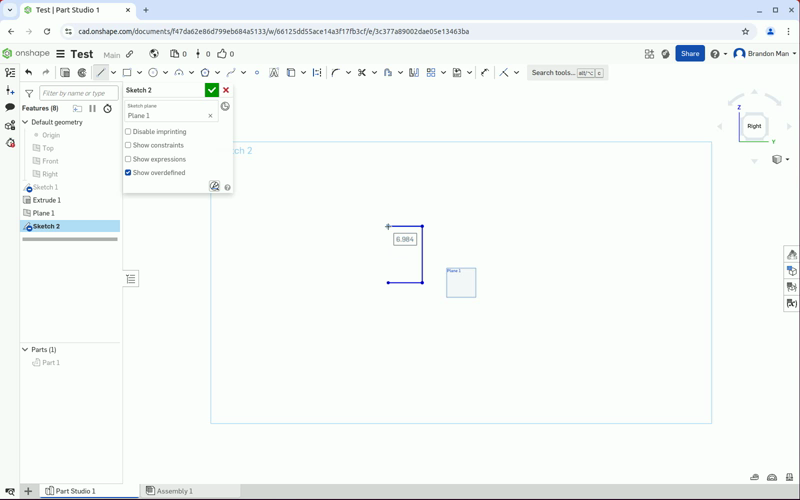
mouse_move(418, 226)
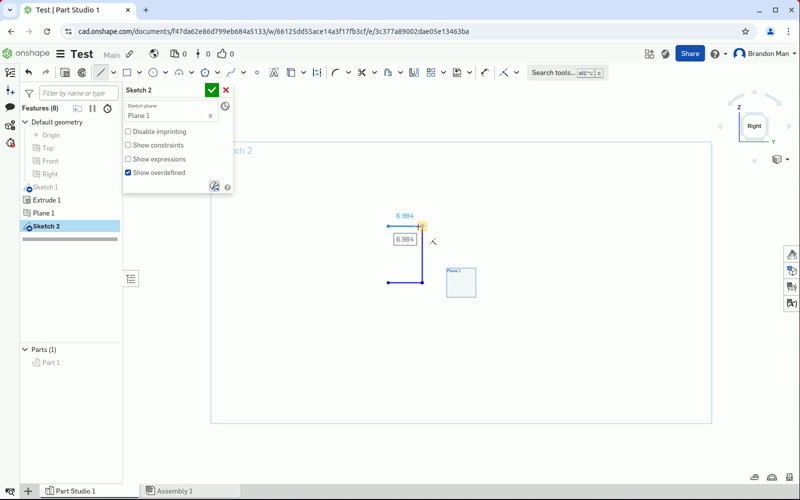
key_down(shift)
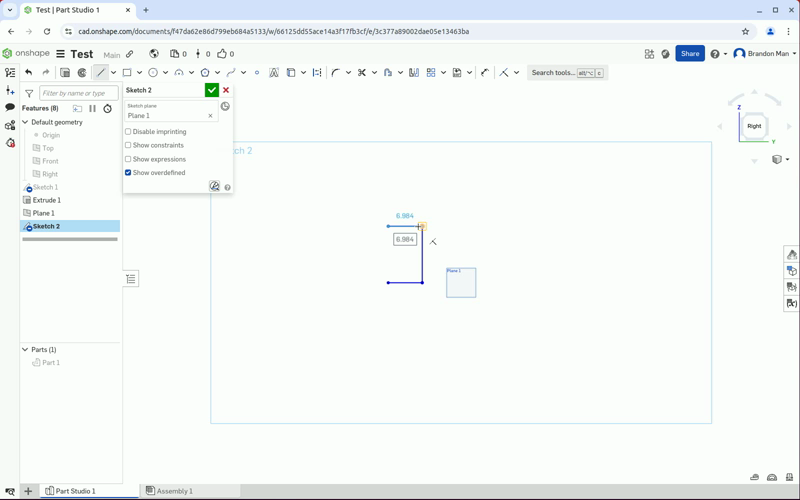
mouse_move(388, 282)
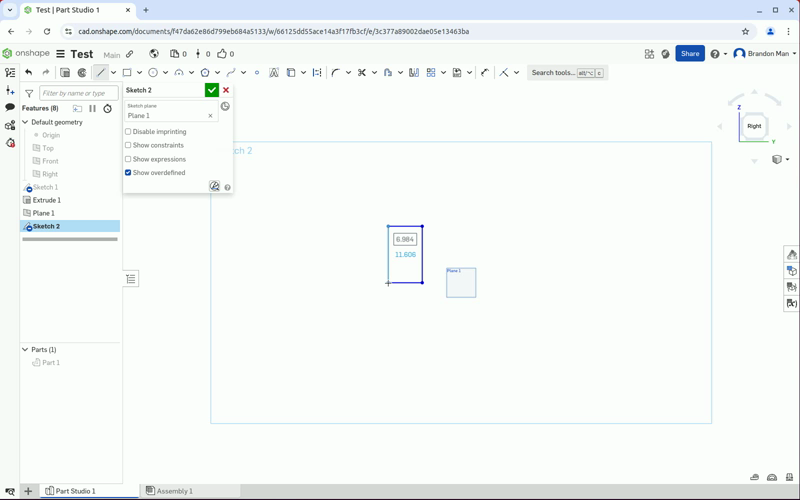
key_up(shift)
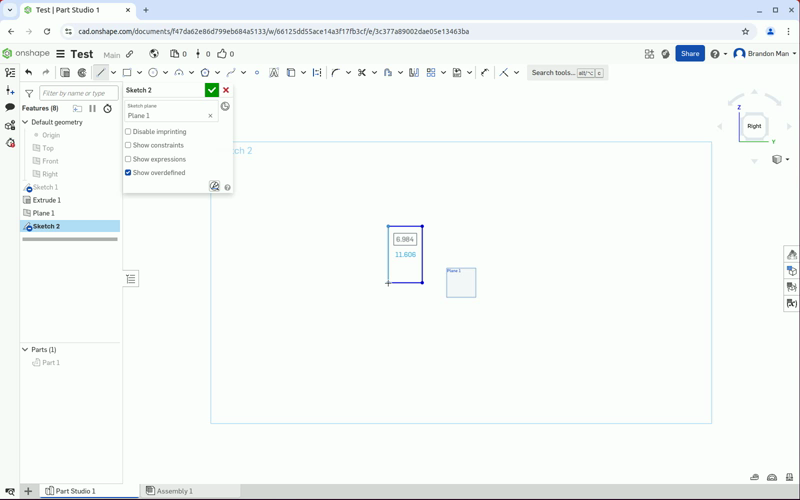
click(388, 282)
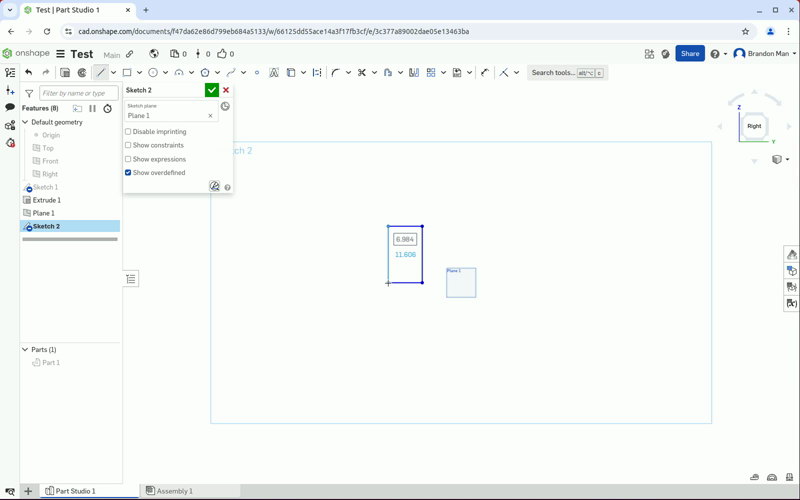
key(esc)
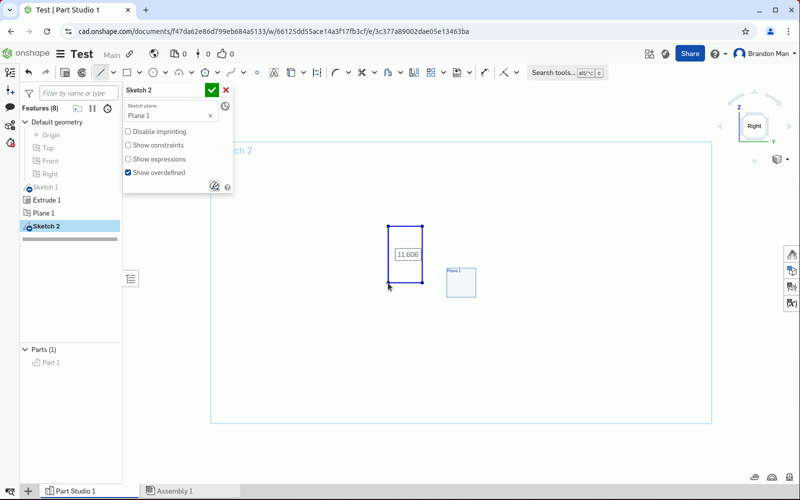
mouse_move(397, 255)
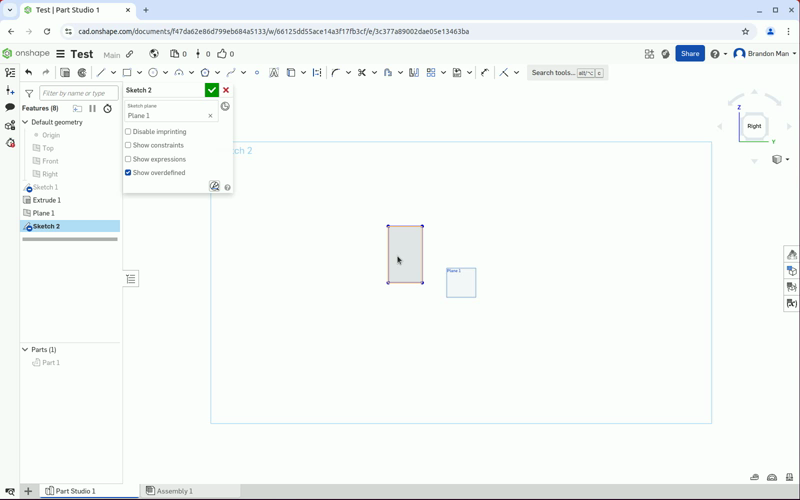
click(397, 255)
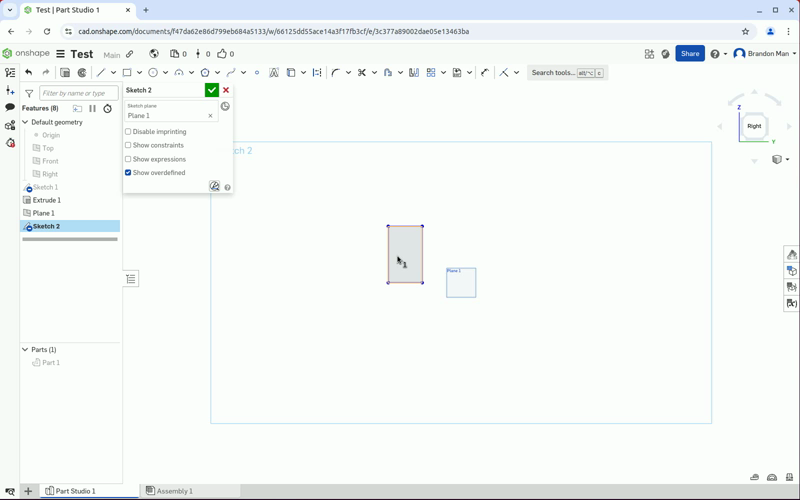
mouse_move(73, 352)
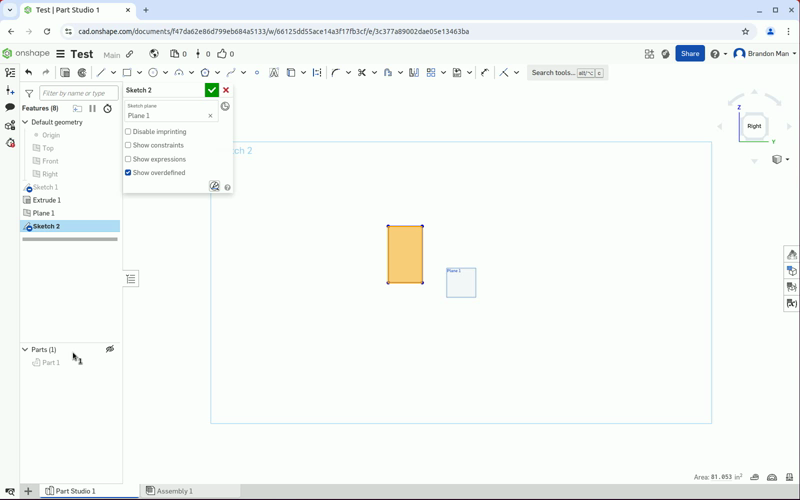
key(shift+y)
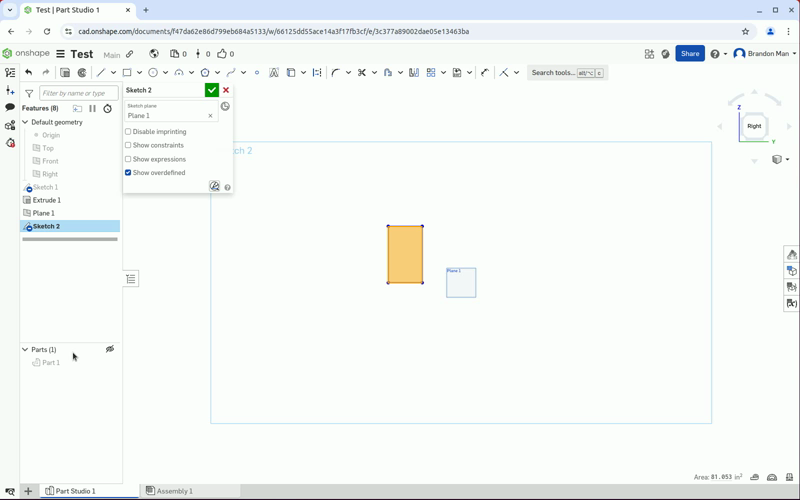
key(shift+e)
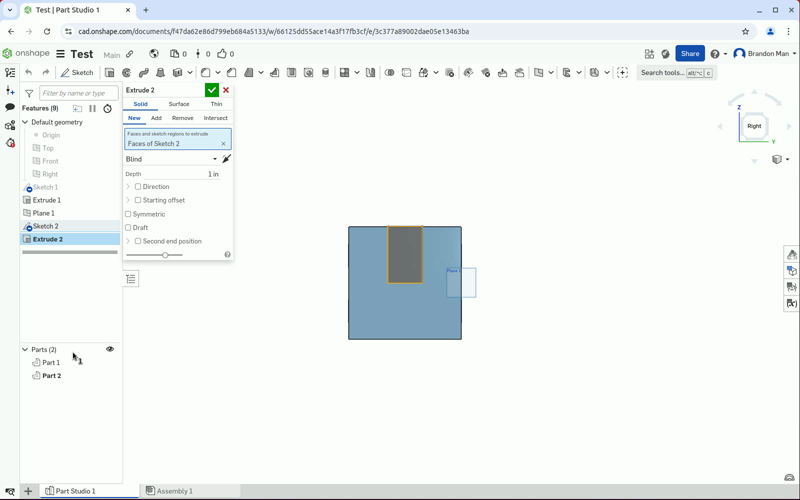
mouse_move(143, 106)
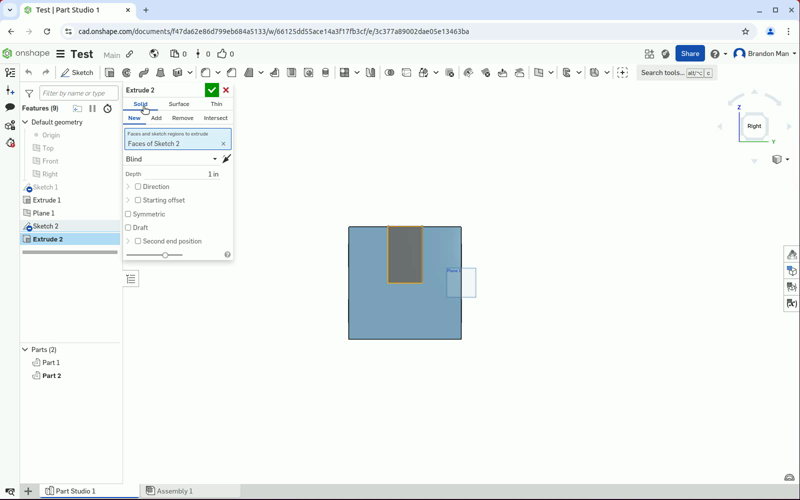
click(143, 106)
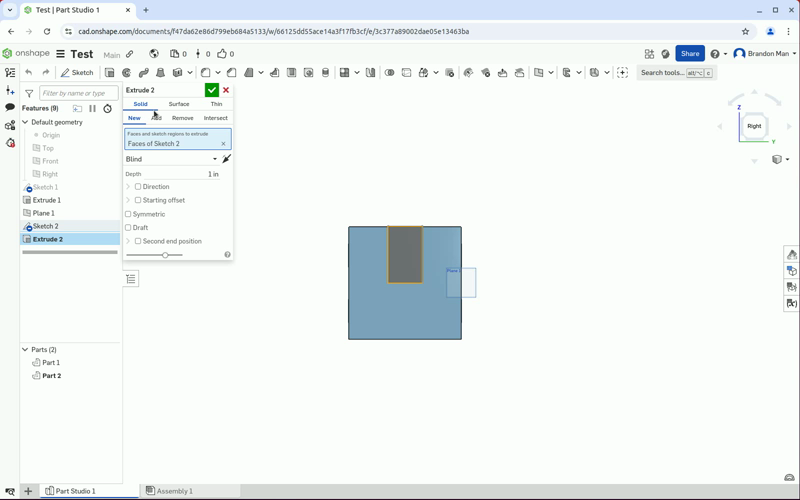
mouse_move(186, 120)
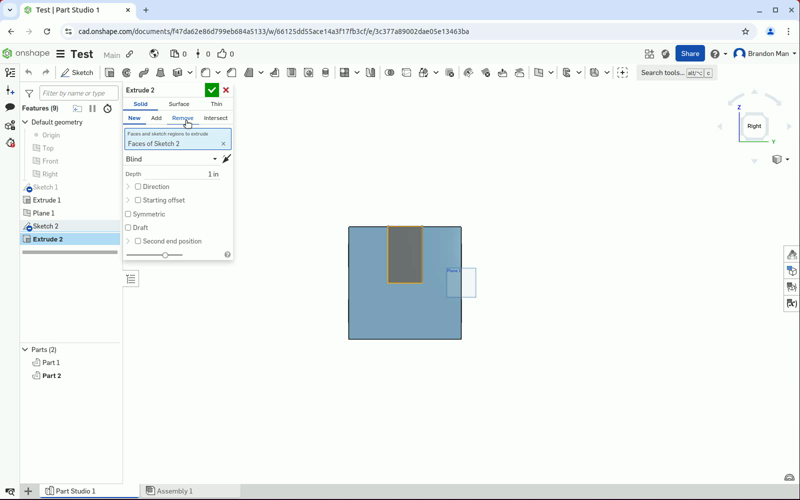
click(186, 120)
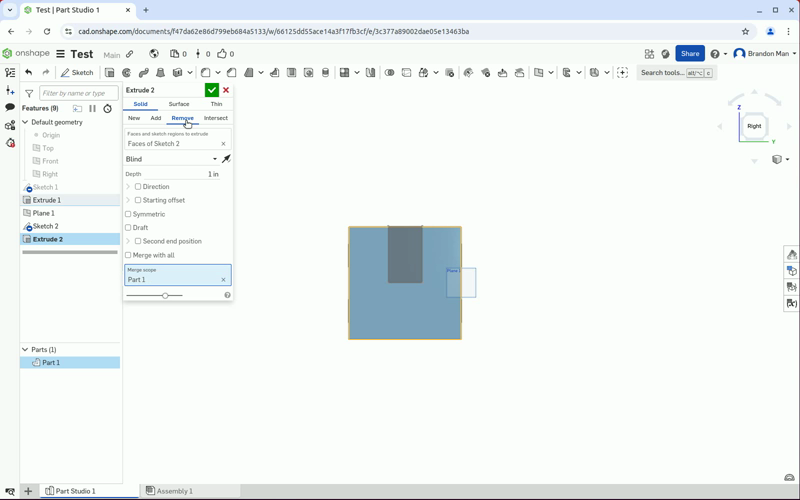
key(tab, 4)
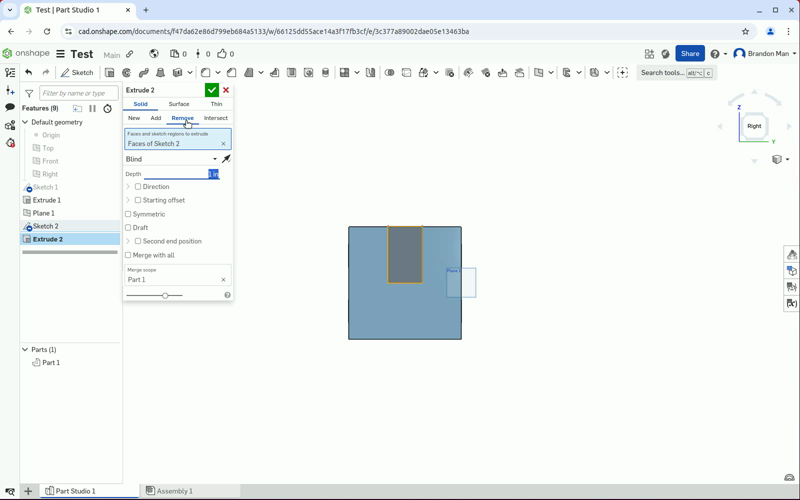
text(4.574)
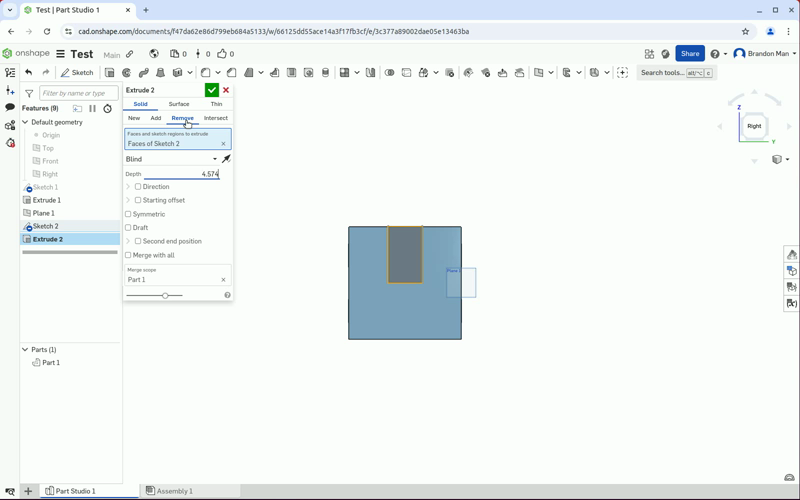
key(tab, 6)
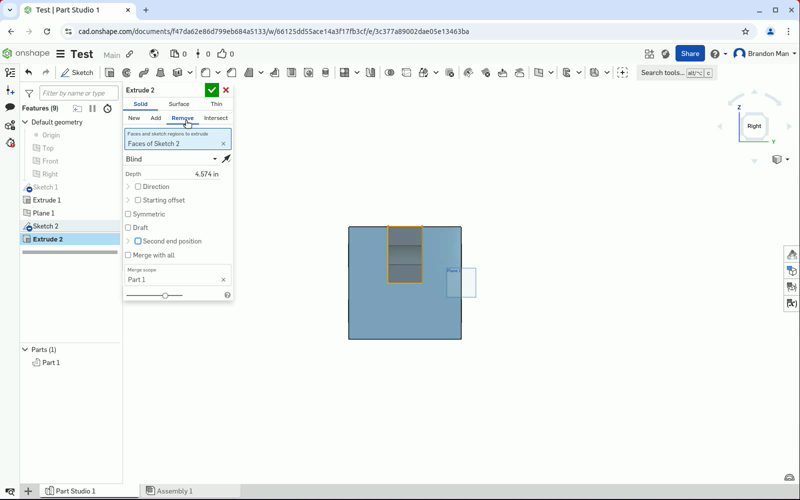
key(space)
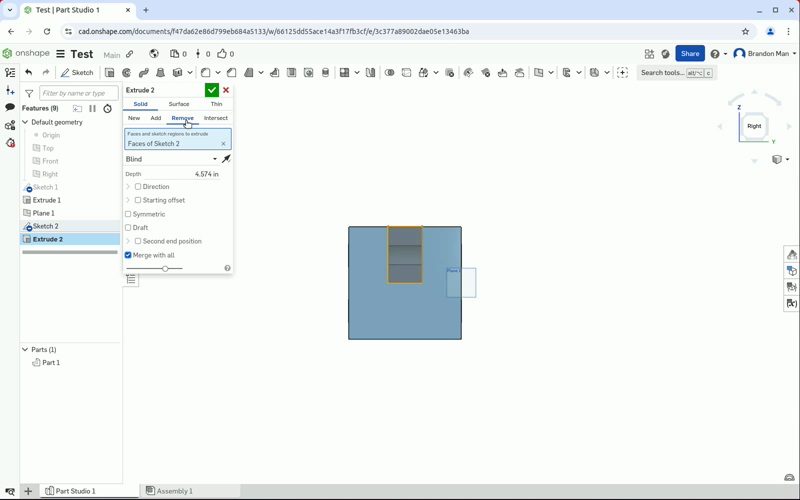
key(enter)
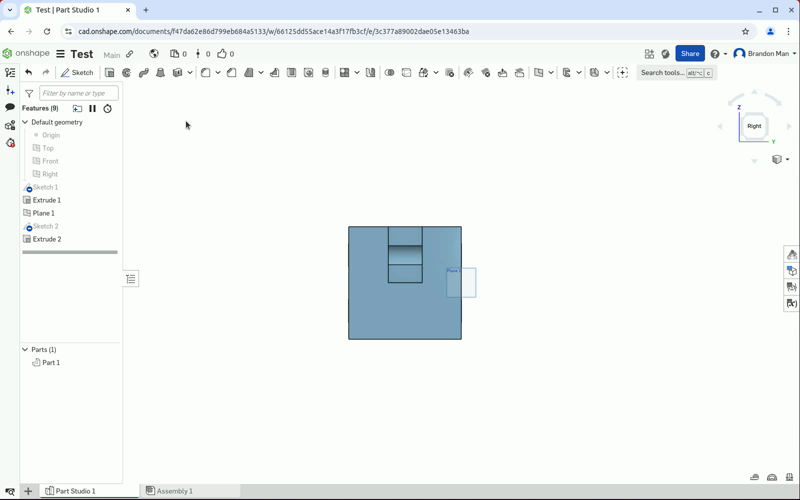
key(shift+h)
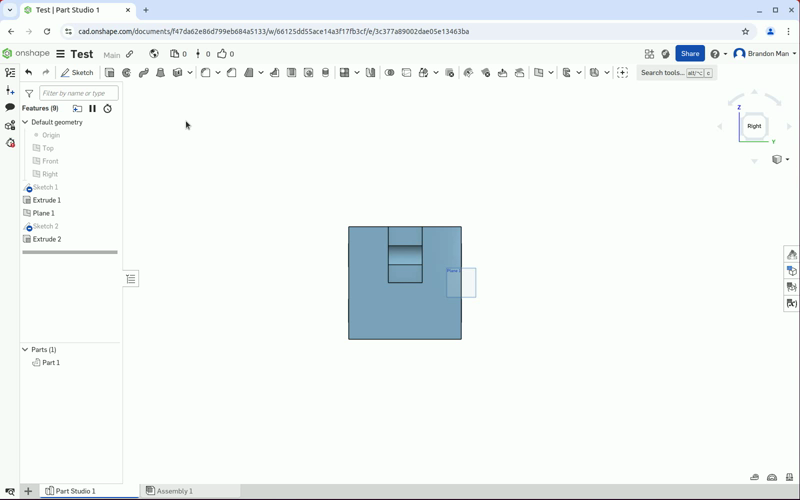
key(shift+h)
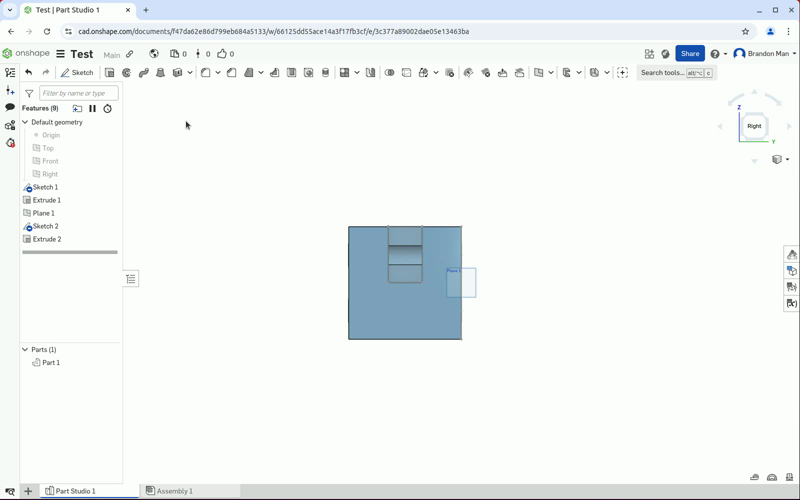
key(shift+7)
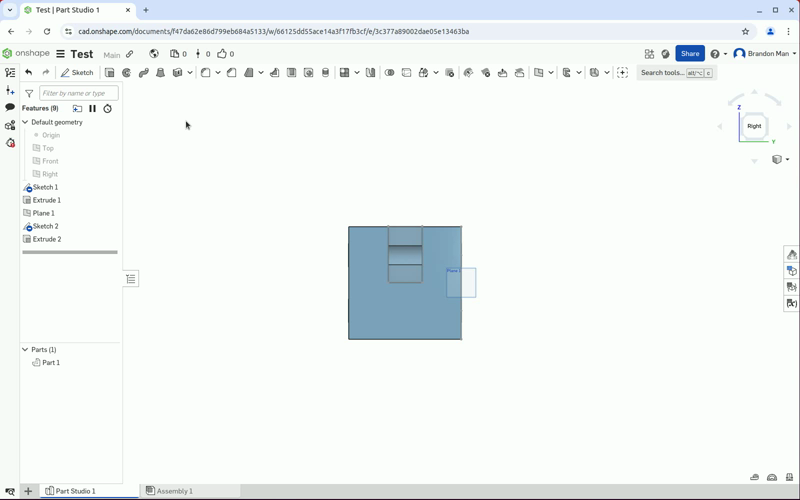
key(right, 2)
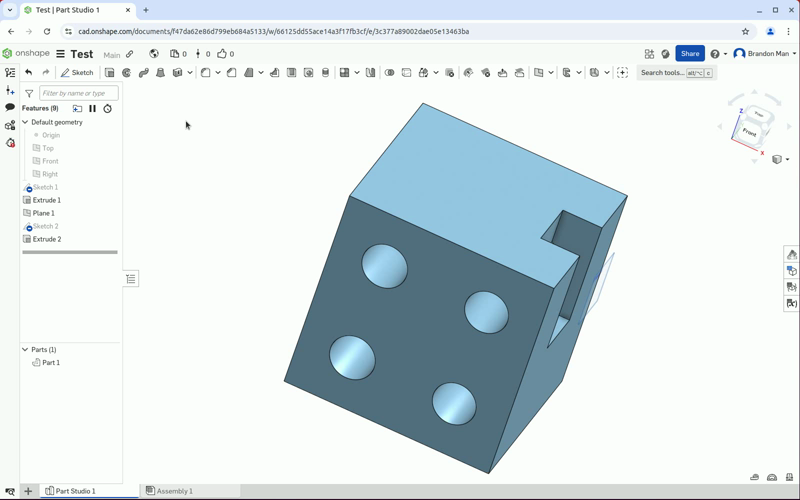
key(down, 2)
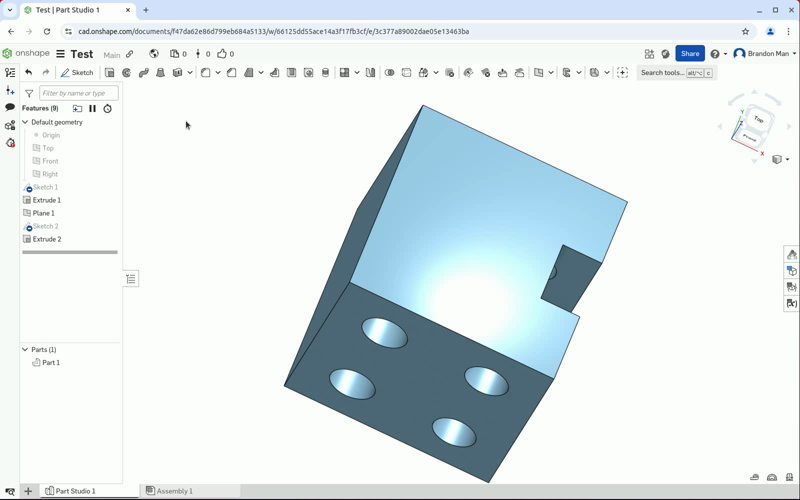
key(up, 2)
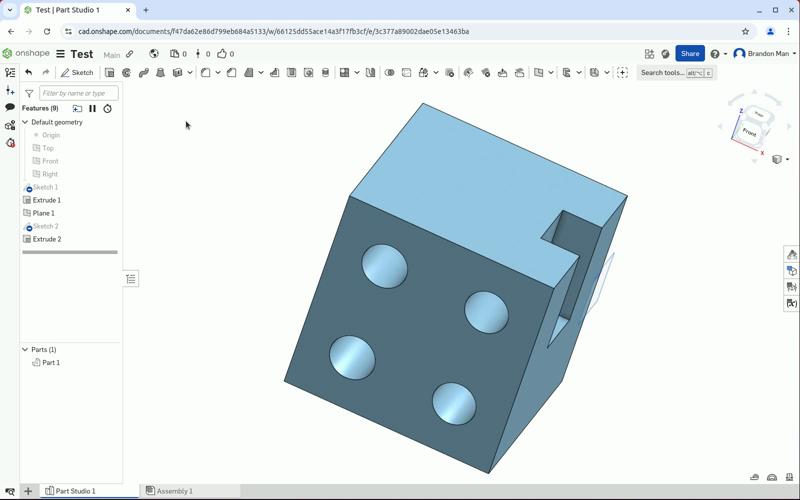
key(left, 2)
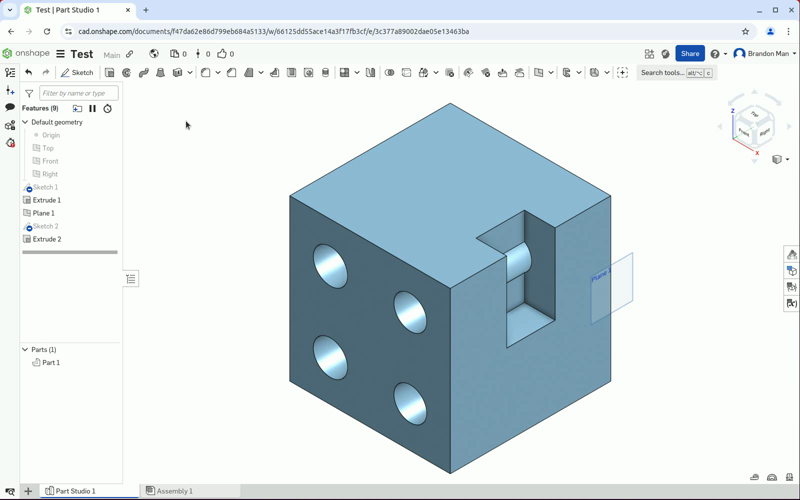
mouse_move(73, 189)
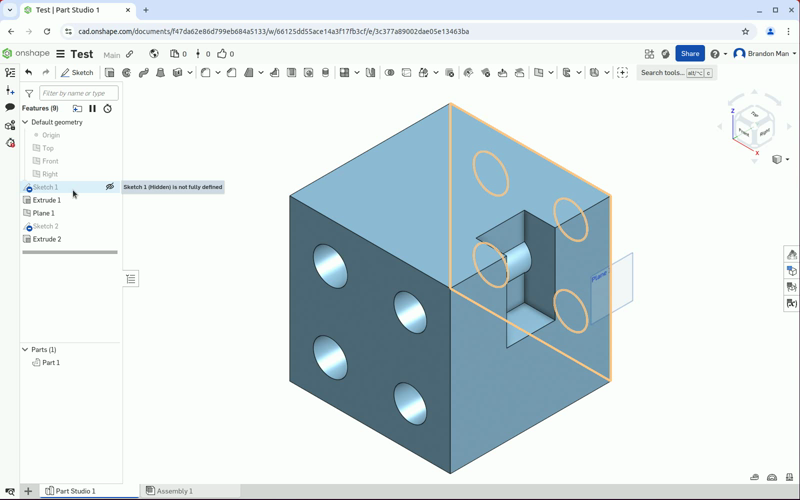
click(73, 189)